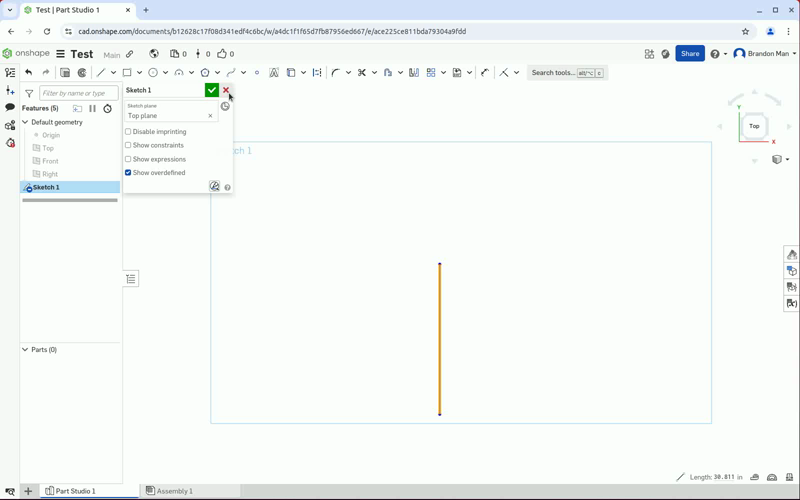
key(shift+h)
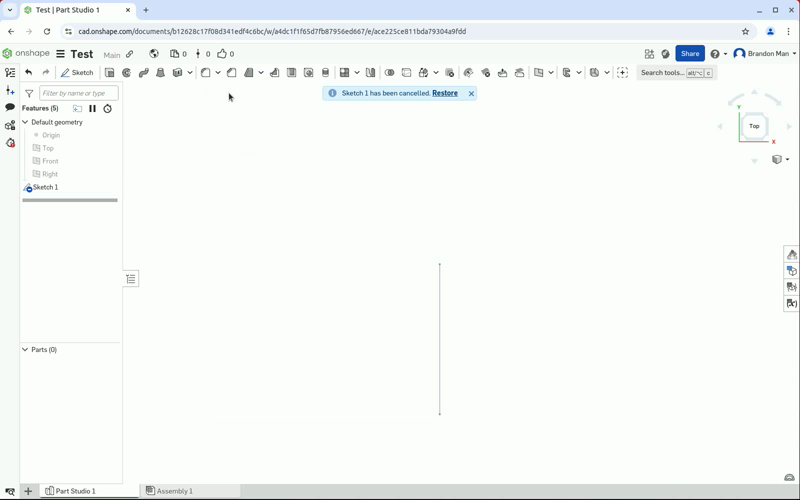
key(shift+s)
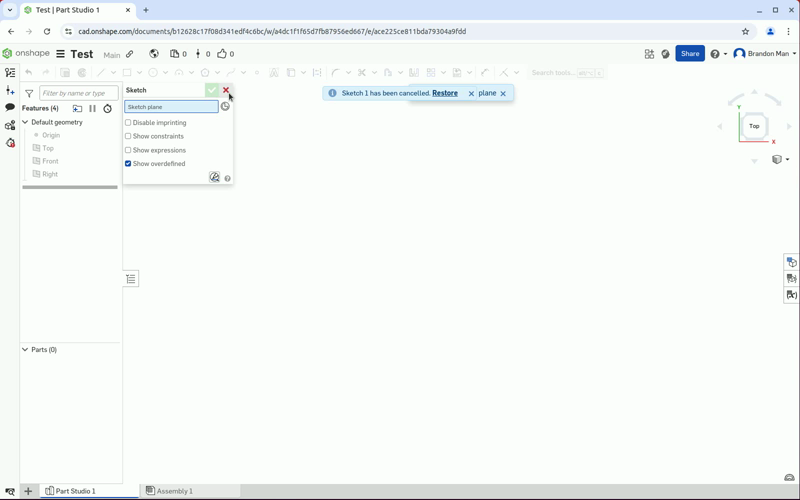
mouse_move(73, 150)
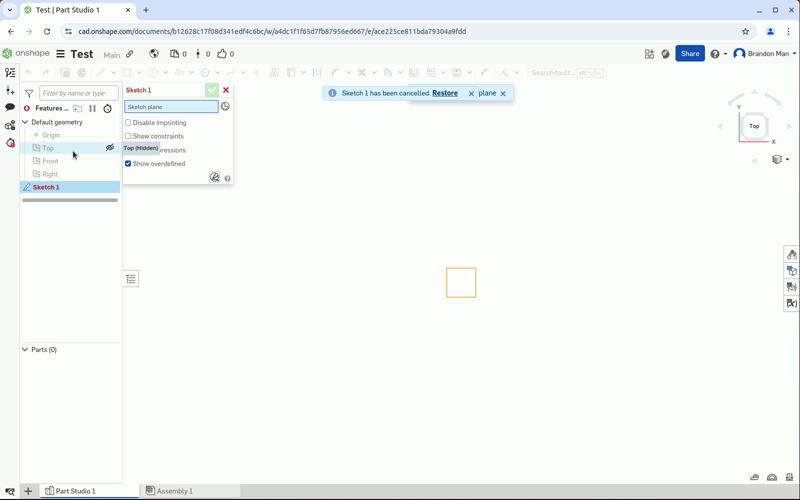
click(73, 150)
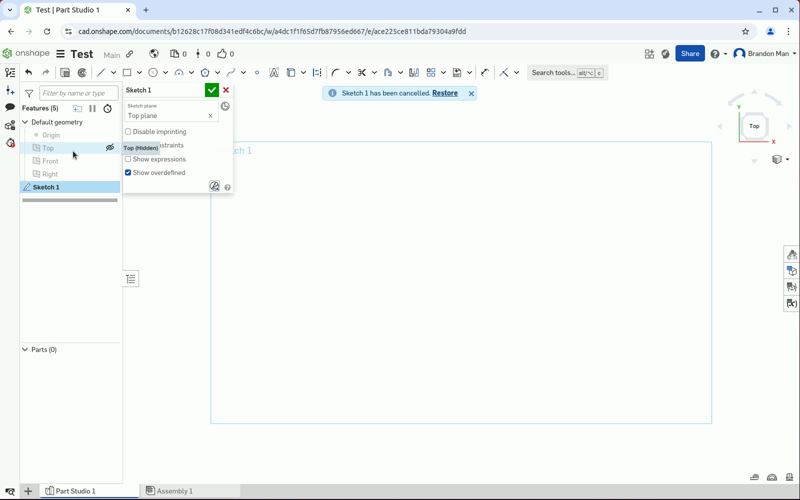
mouse_move(73, 352)
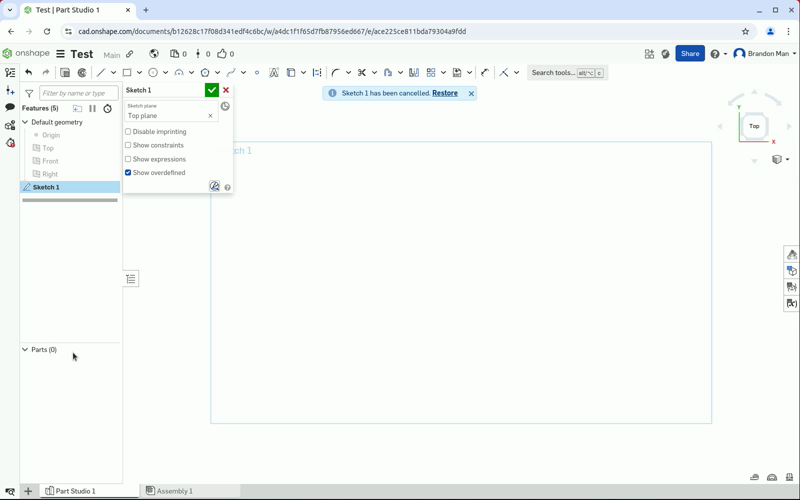
key(y)
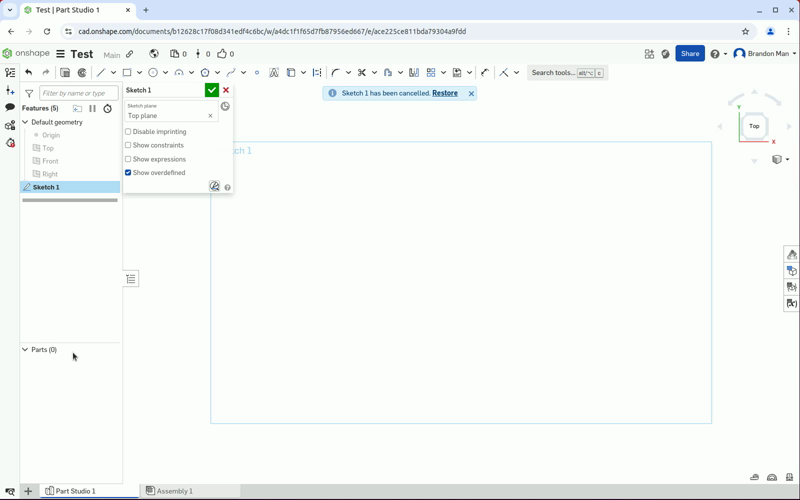
key(l)
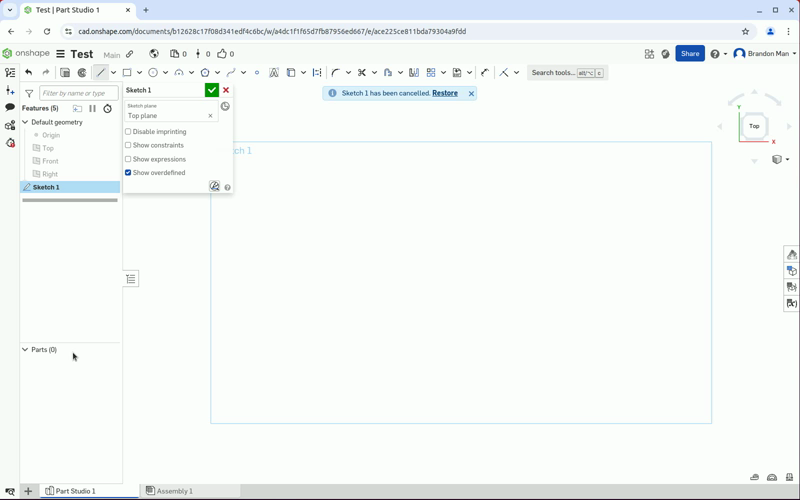
key_down(shift)
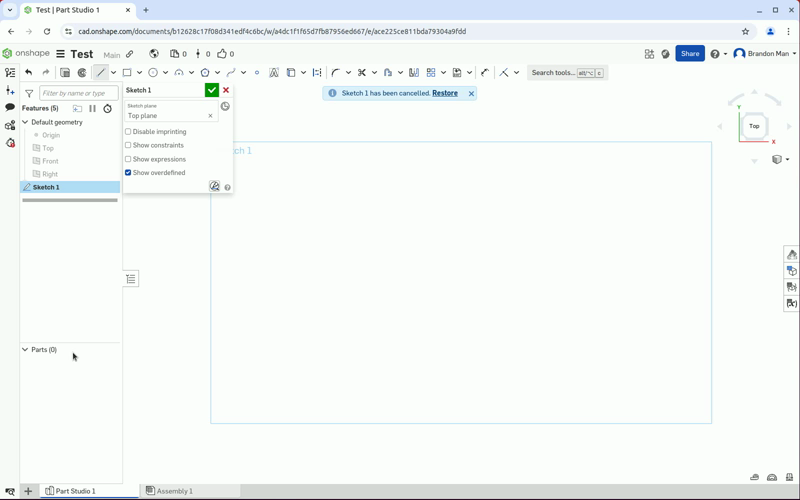
mouse_move(350, 395)
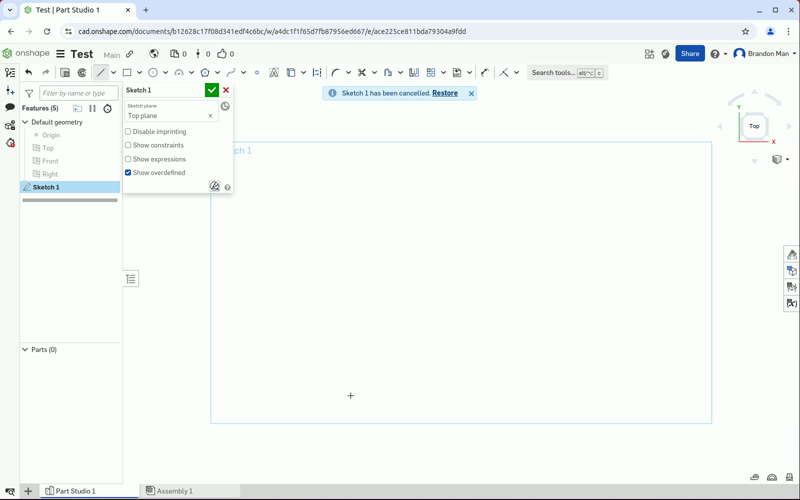
click(350, 395)
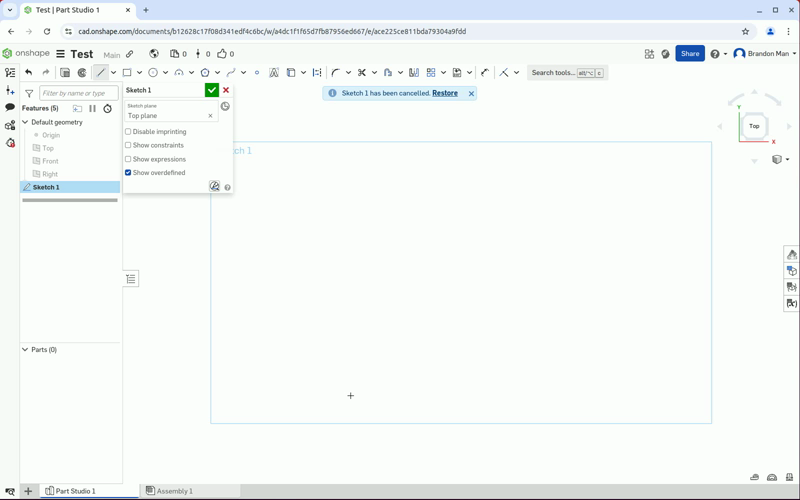
key_up(shift)
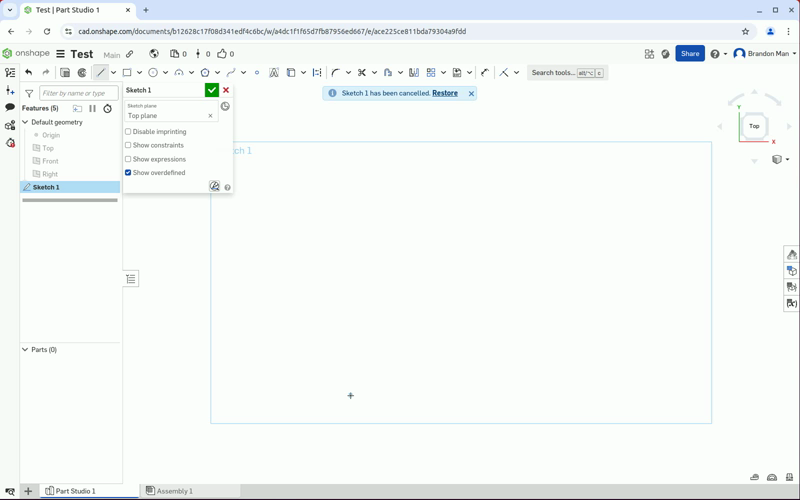
key_down(shift)
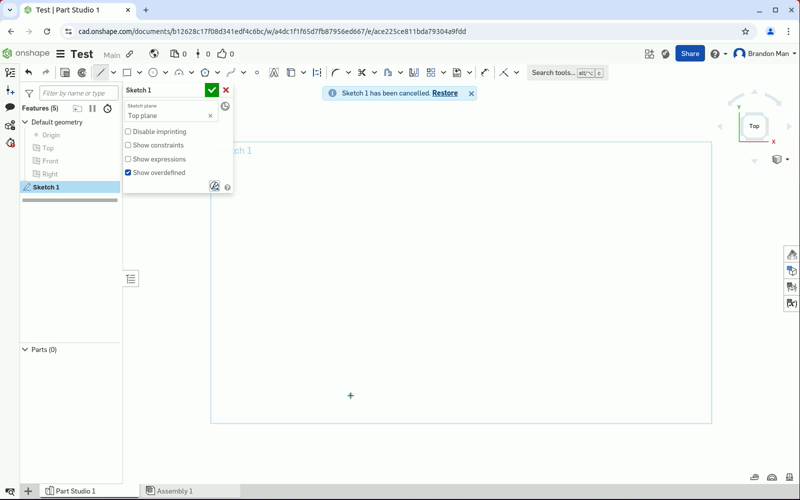
mouse_move(565, 395)
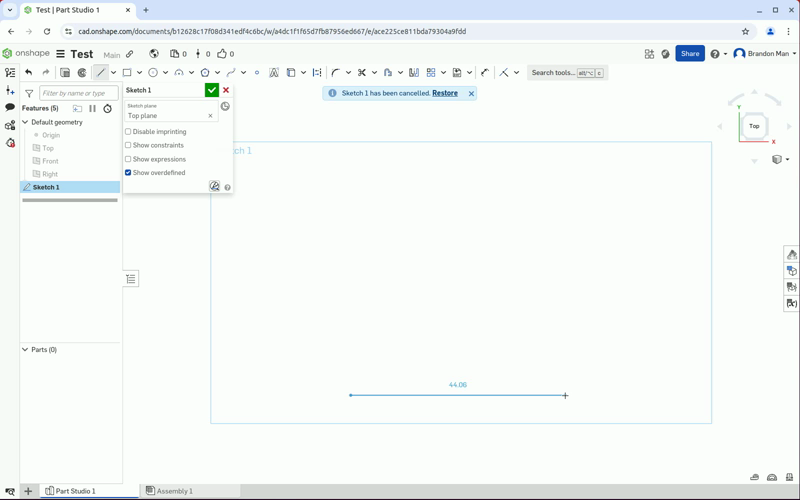
click(565, 395)
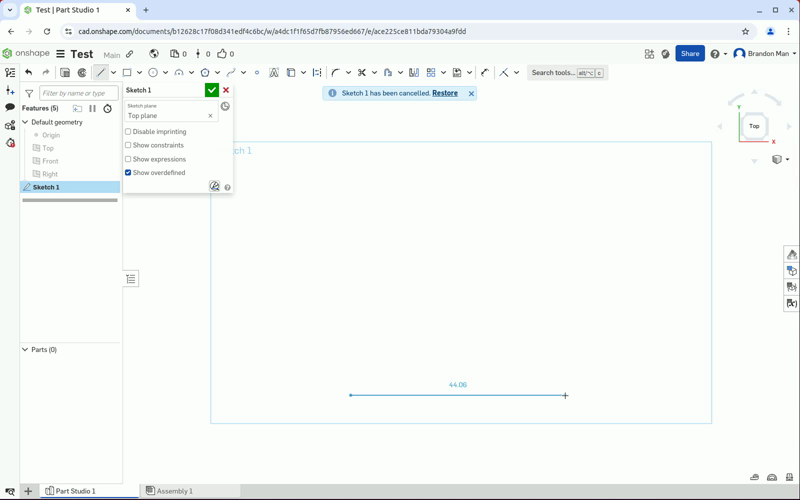
key_up(shift)
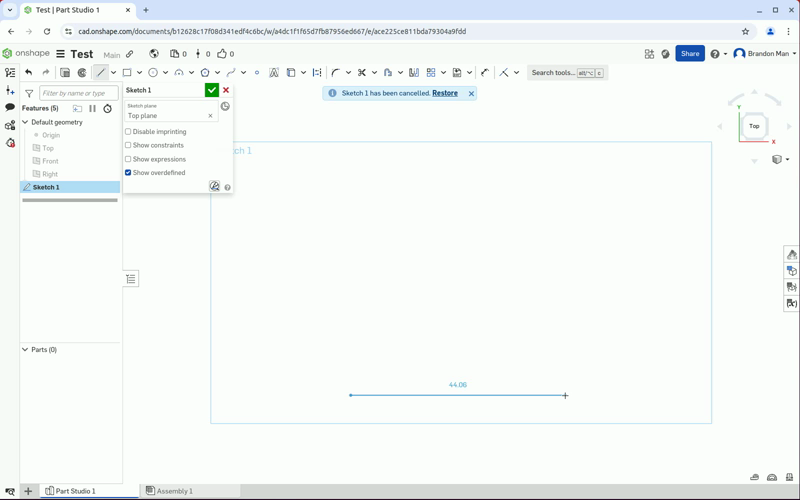
key_down(shift)
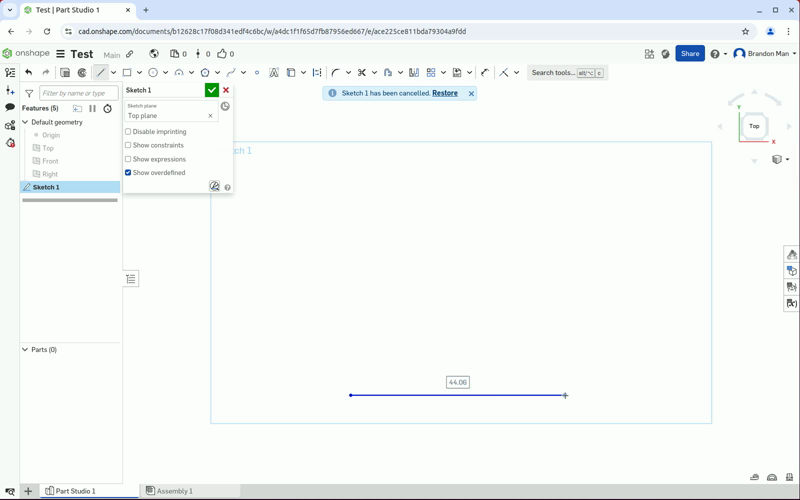
mouse_move(565, 239)
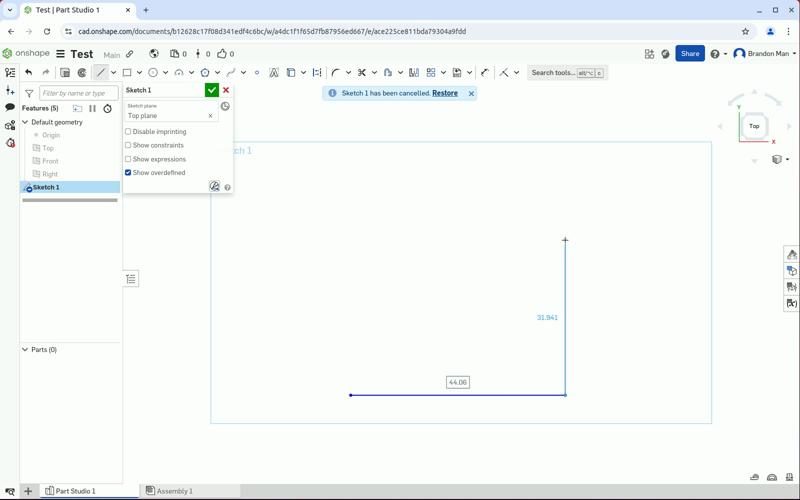
click(565, 239)
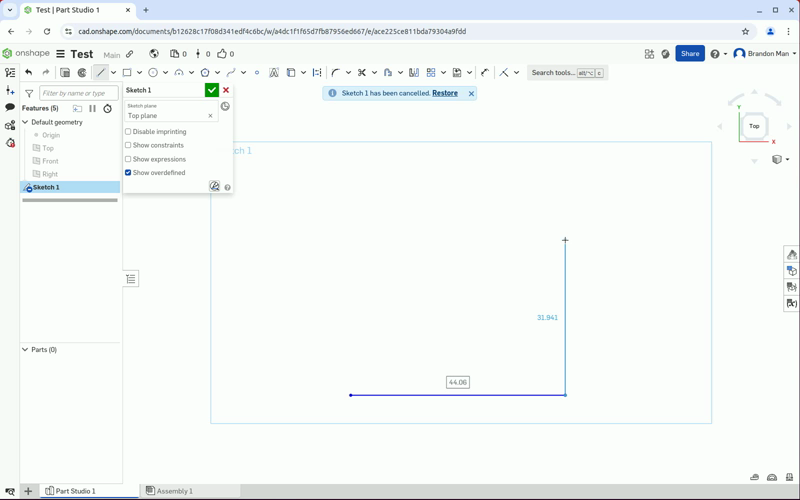
key_up(shift)
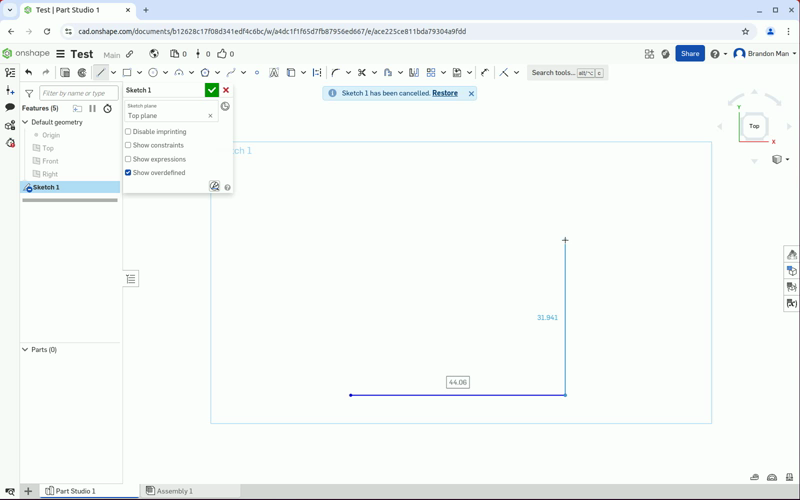
key_down(shift)
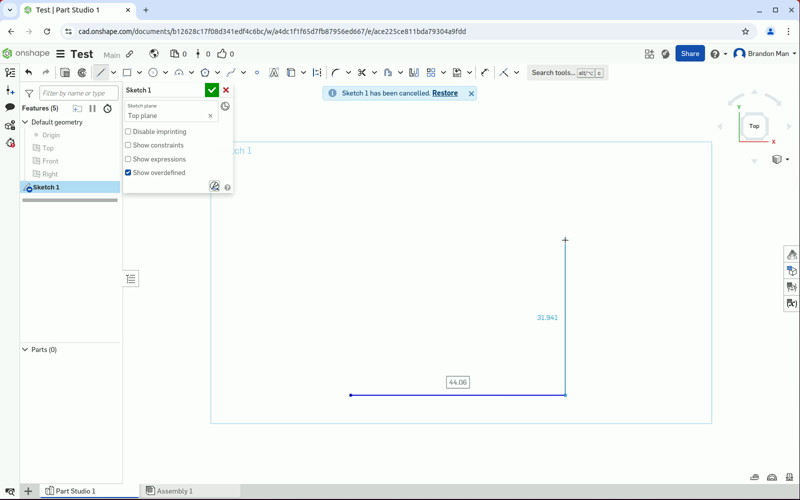
mouse_move(350, 239)
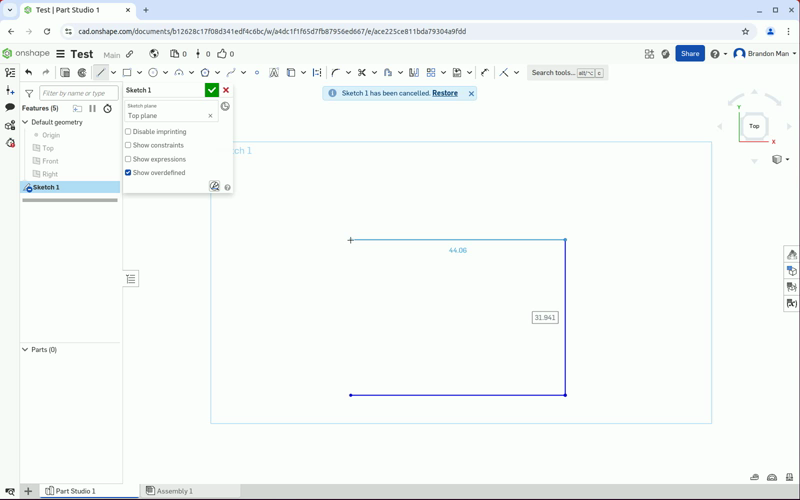
click(350, 239)
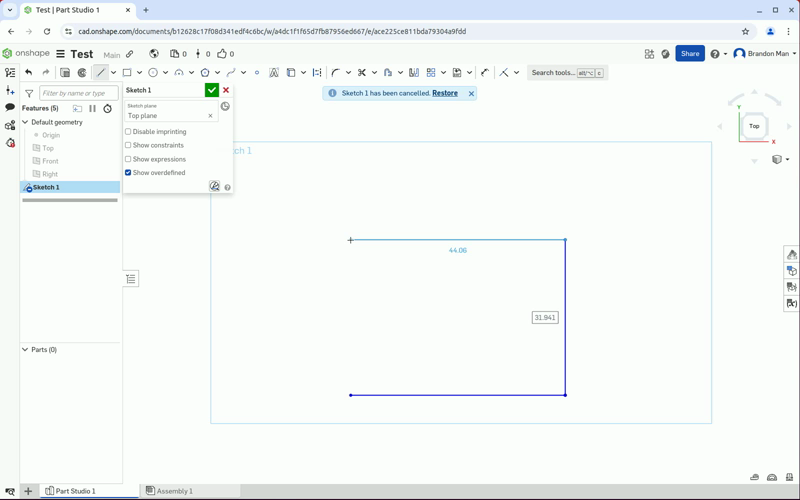
key_up(shift)
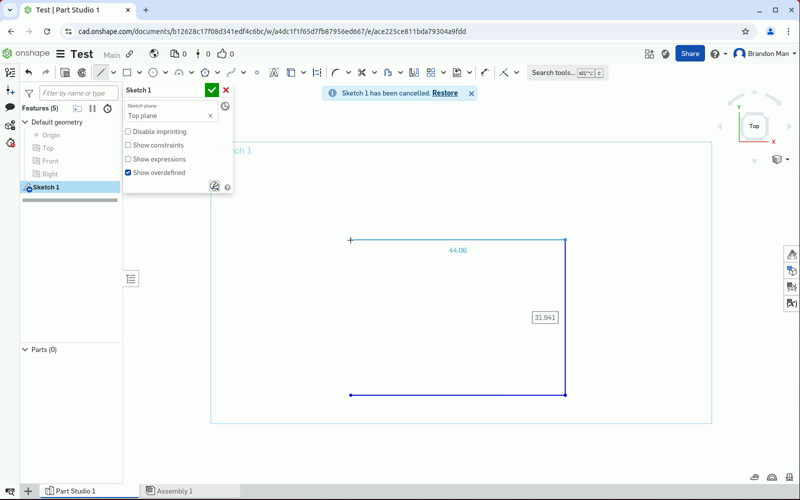
key_down(shift)
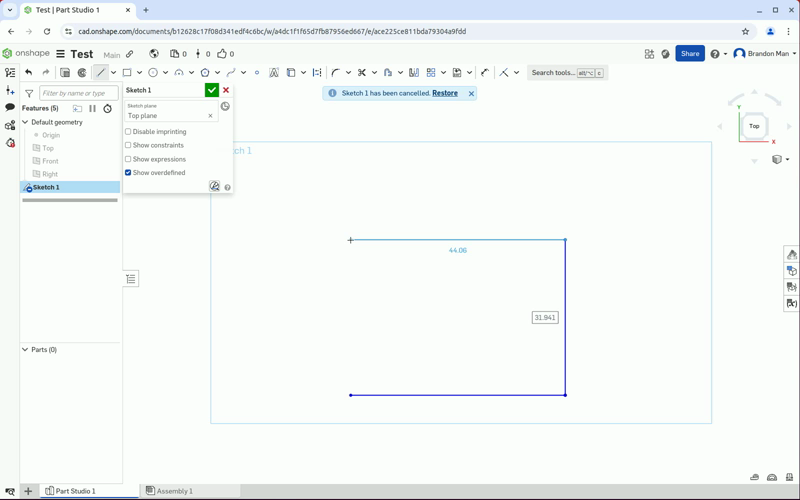
mouse_move(350, 395)
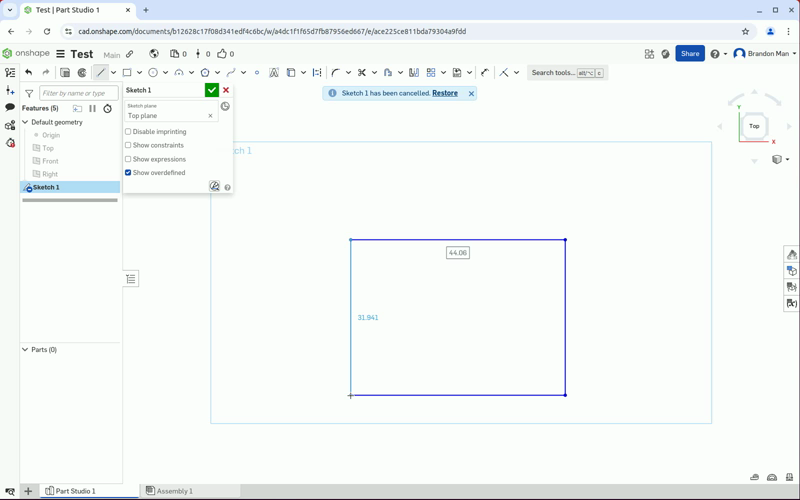
key_up(shift)
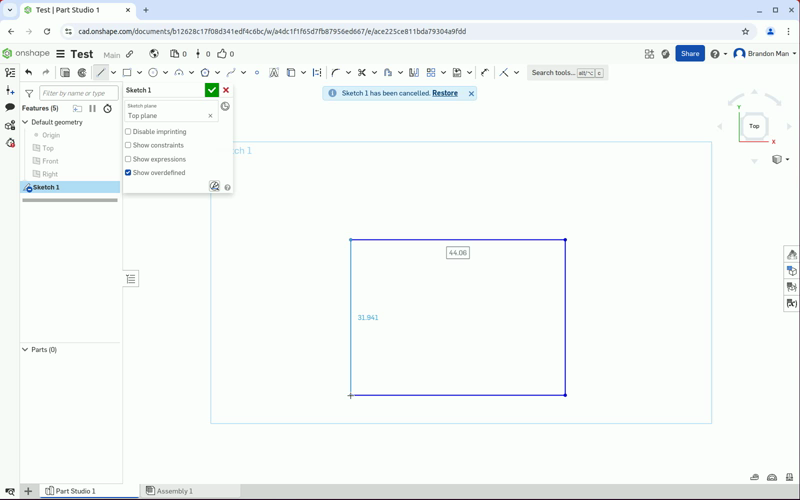
click(350, 395)
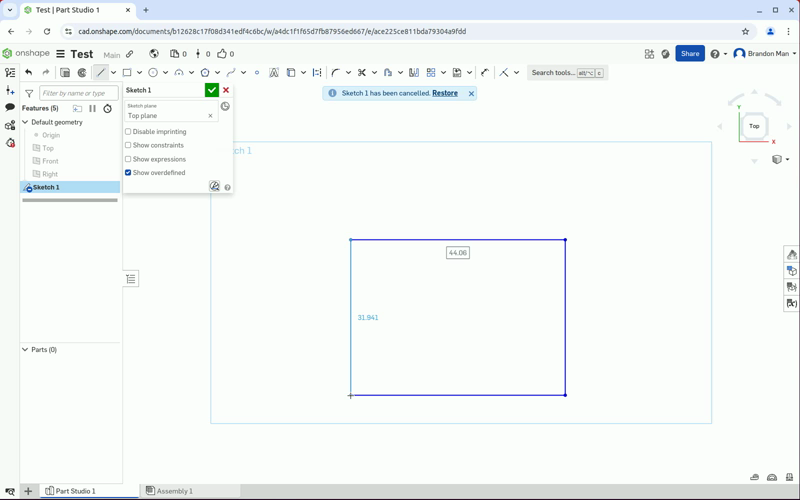
key(esc)
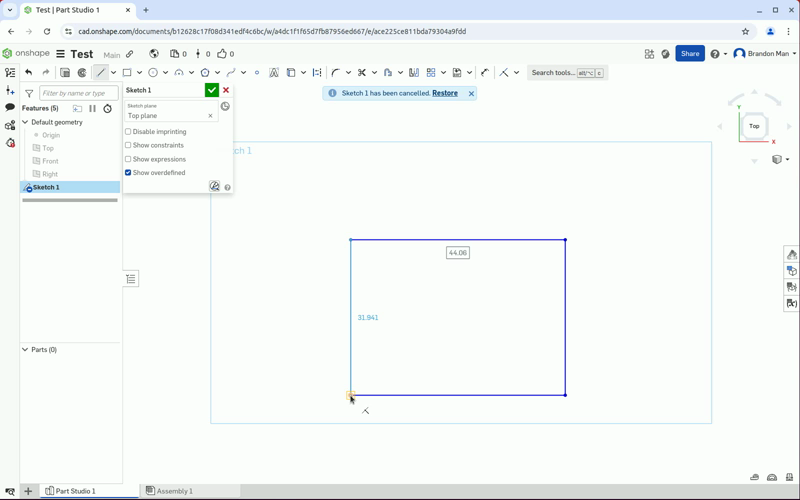
mouse_move(405, 371)
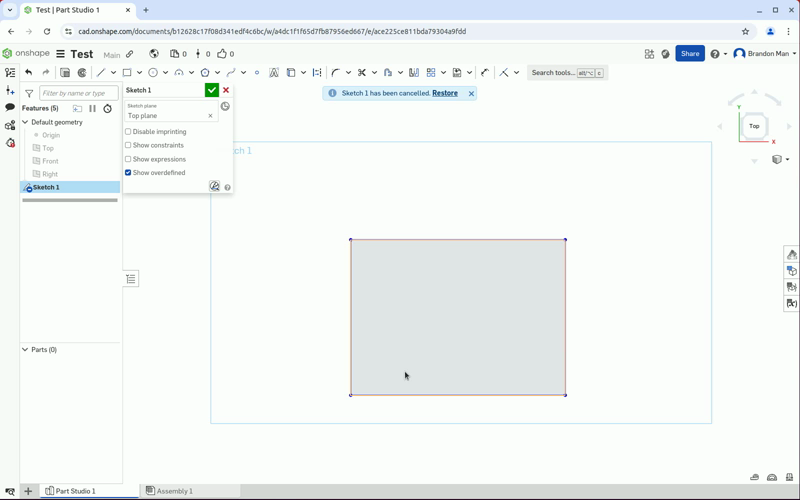
click(405, 371)
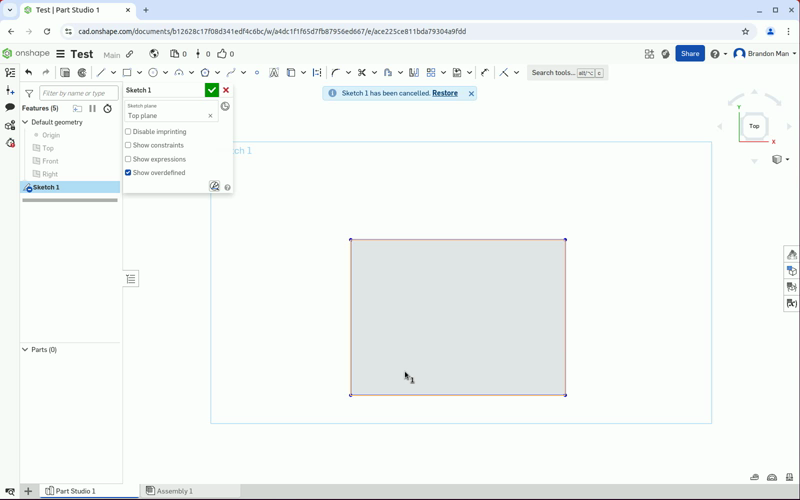
mouse_move(73, 352)
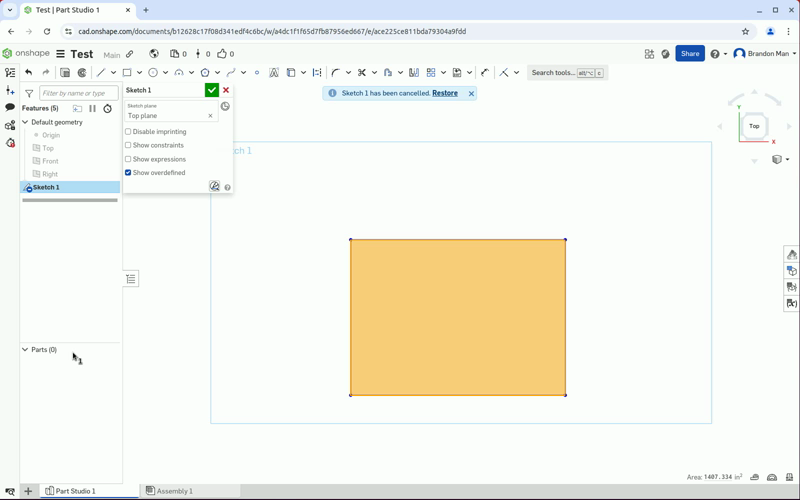
key(shift+y)
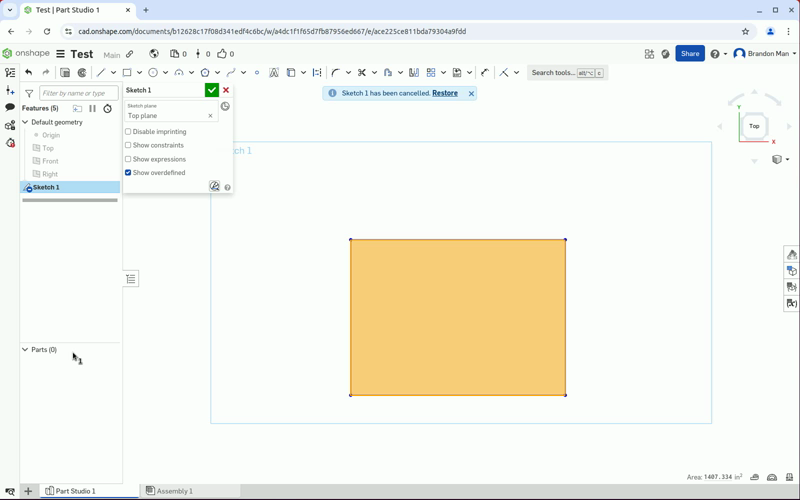
key(shift+e)
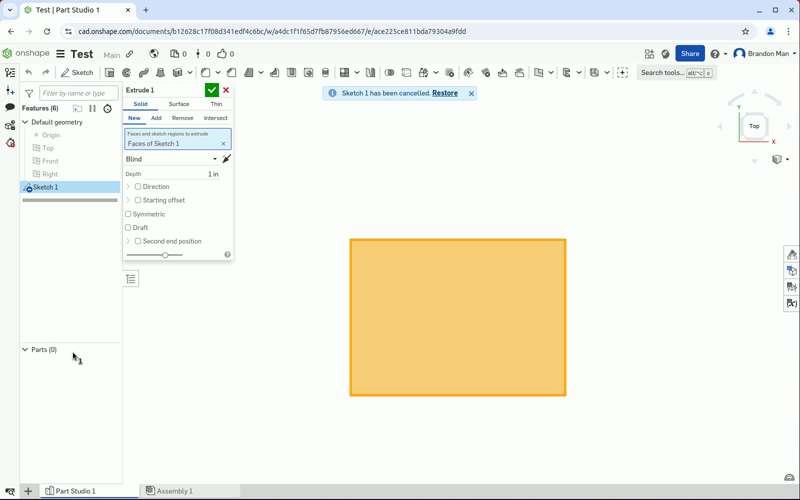
mouse_move(143, 106)
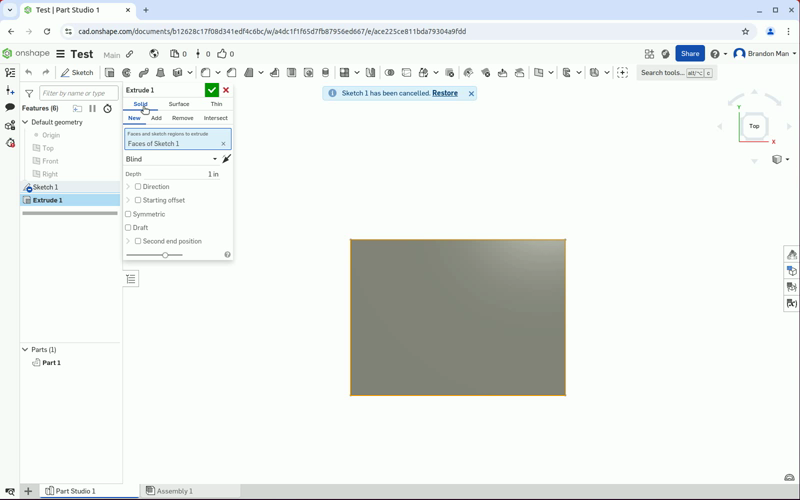
click(143, 106)
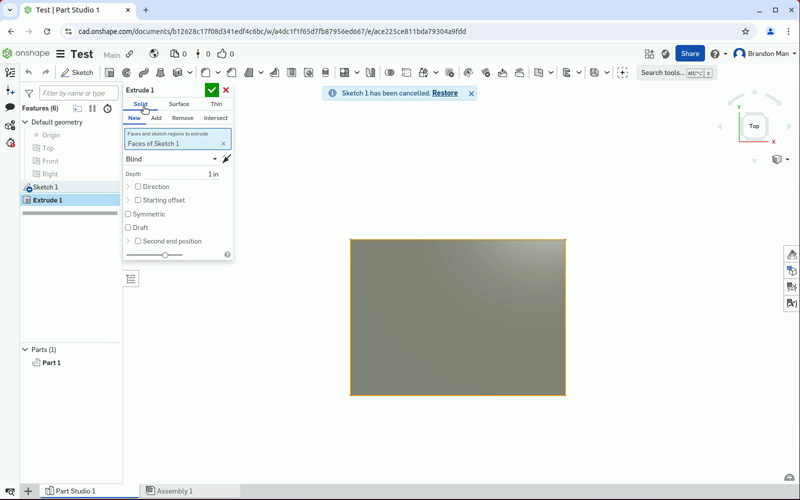
mouse_move(137, 120)
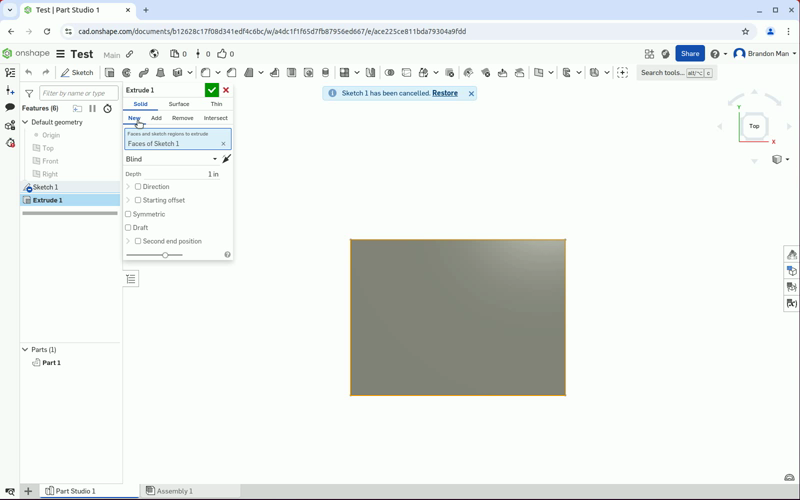
click(137, 120)
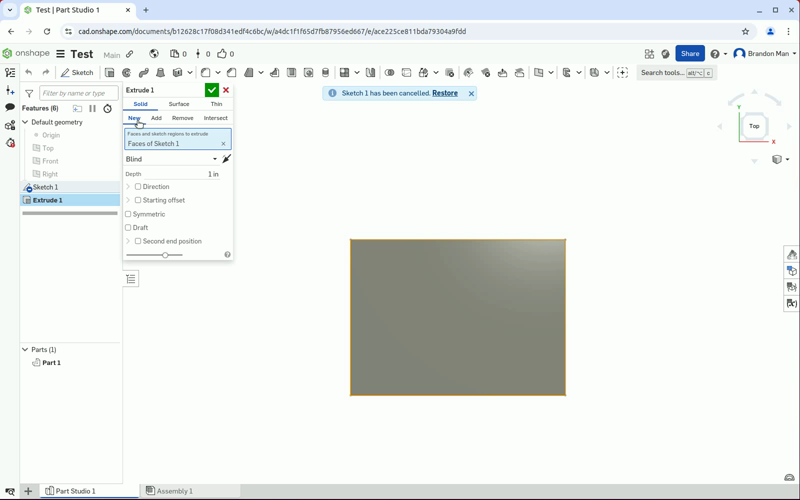
key(tab, 4)
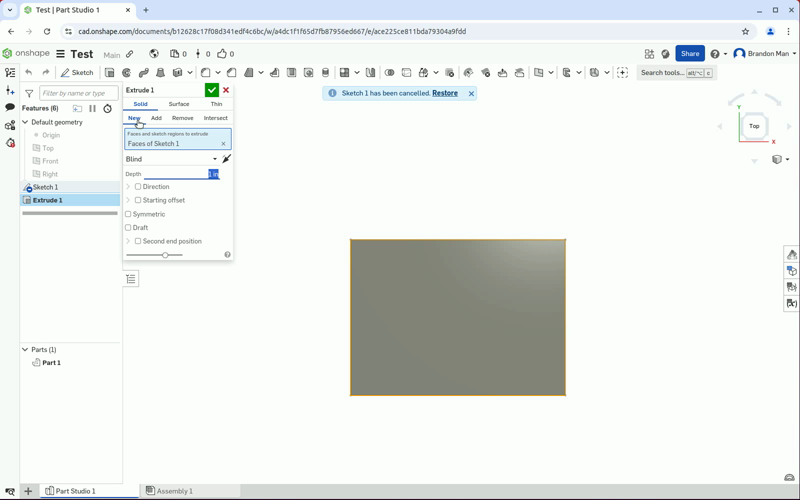
text(1.204)
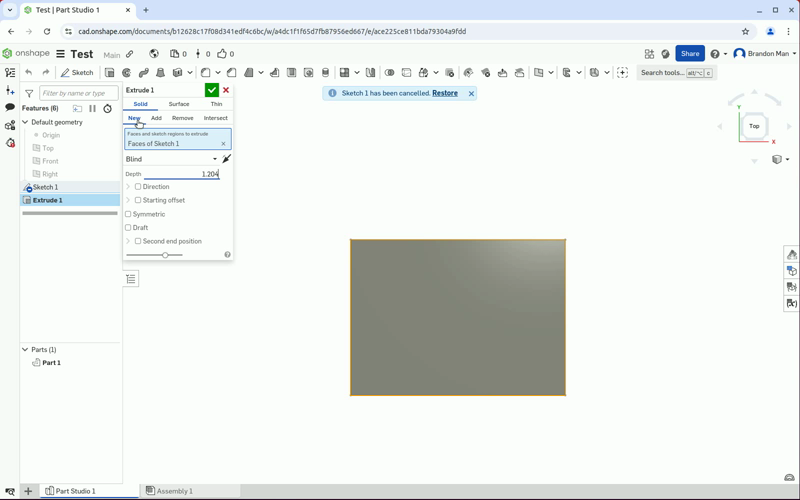
key(enter)
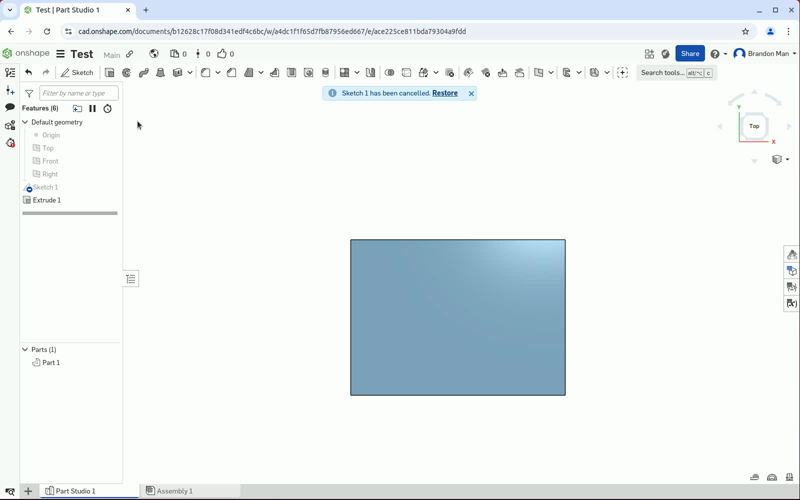
key(shift+h)
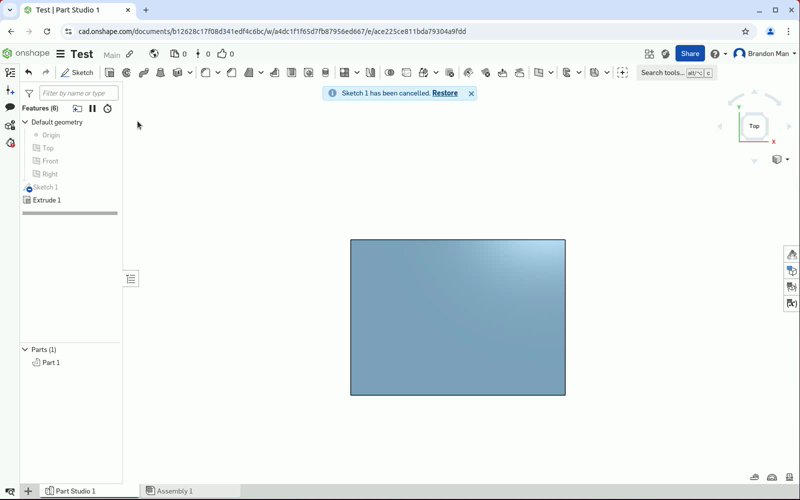
key(shift+h)
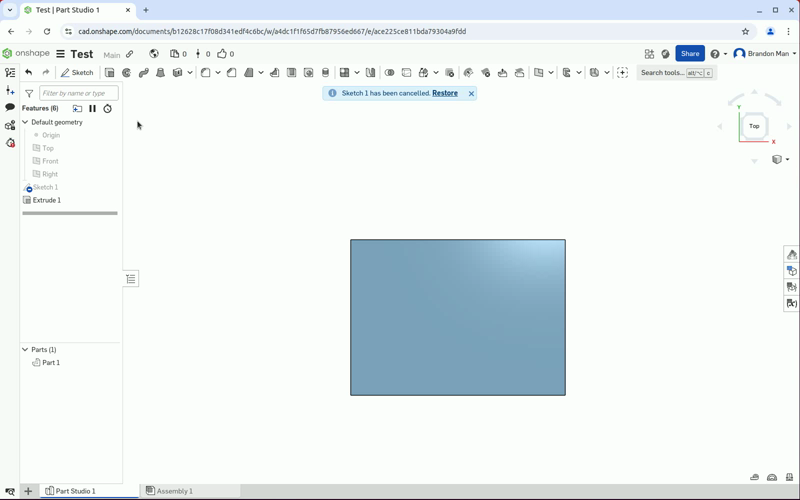
mouse_move(73, 189)
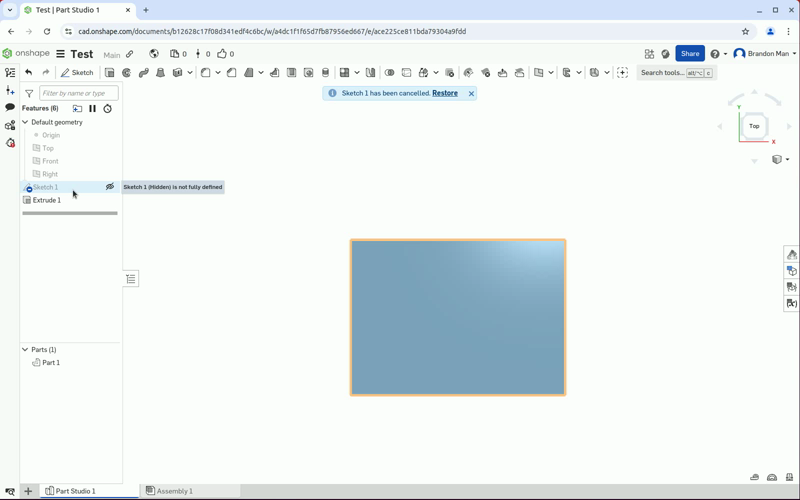
click(73, 189)
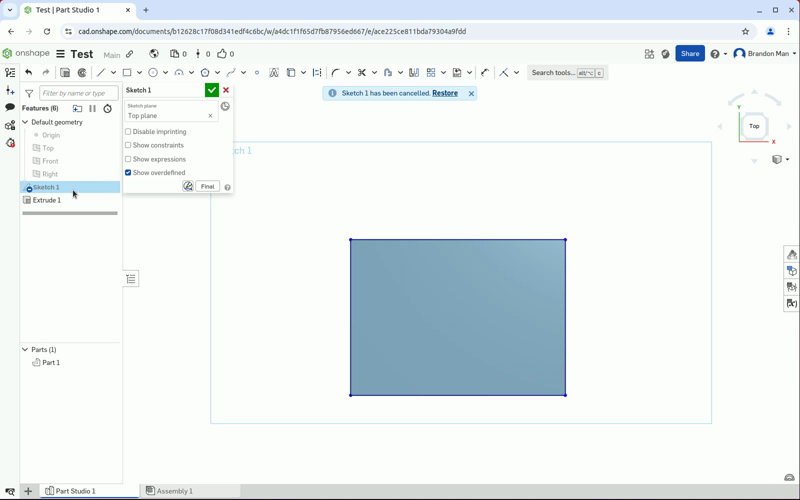
mouse_move(229, 92)
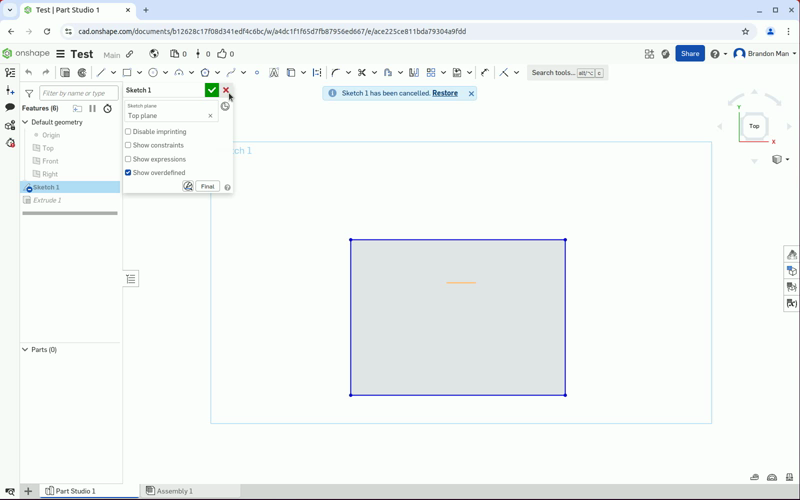
click(229, 92)
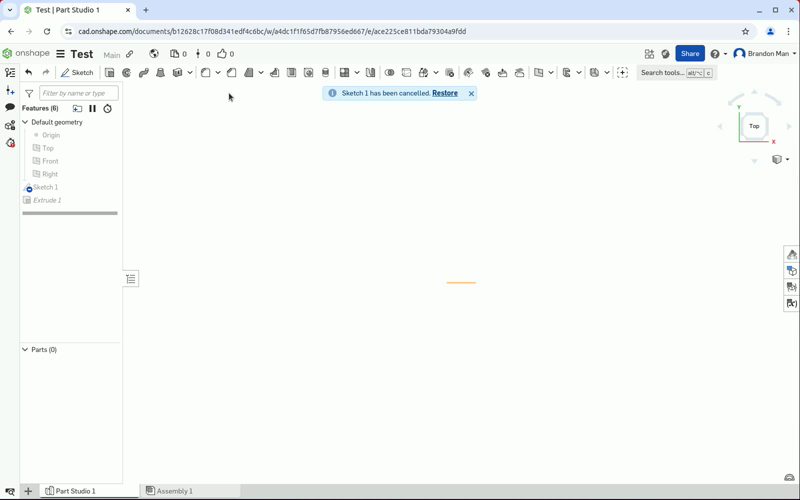
mouse_move(541, 75)
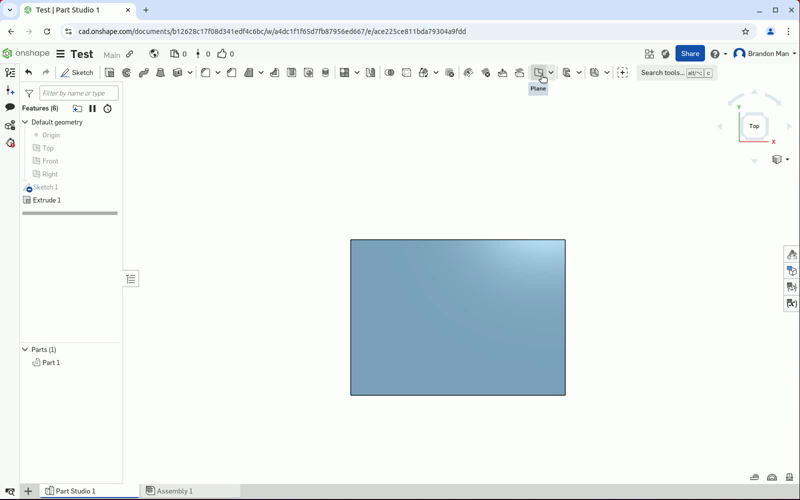
click(541, 75)
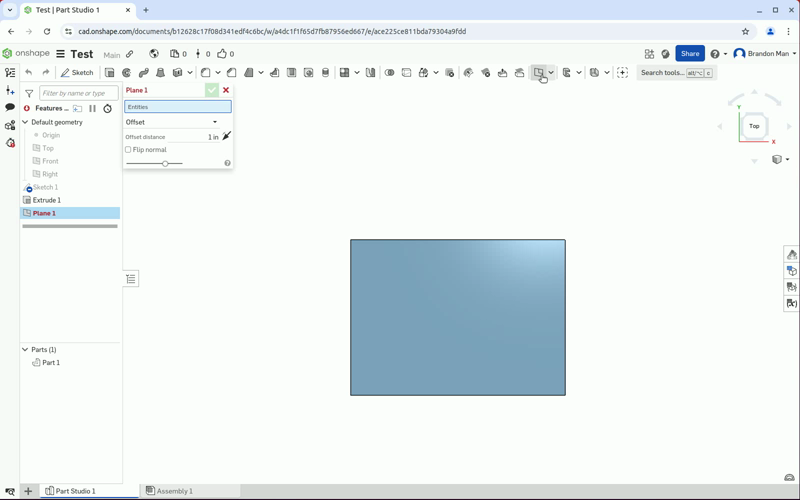
mouse_move(73, 150)
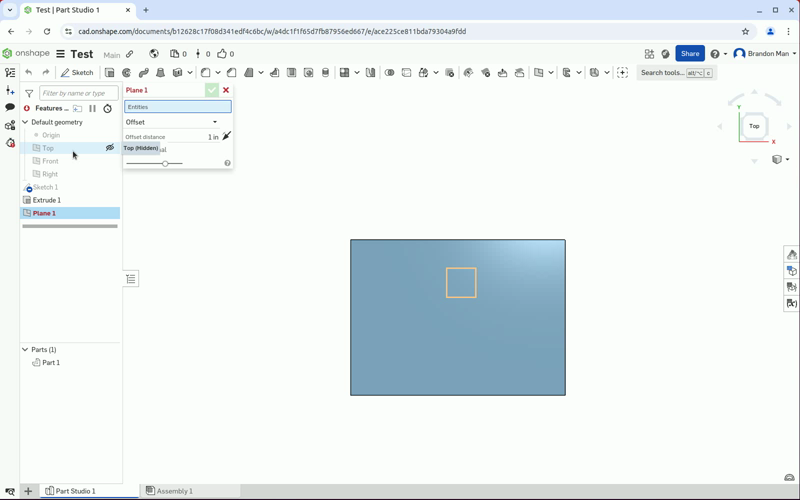
click(73, 150)
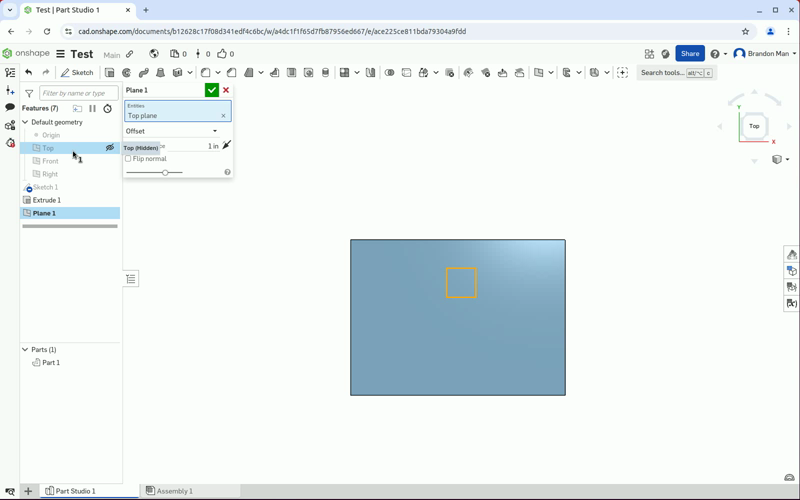
key(tab, 2)
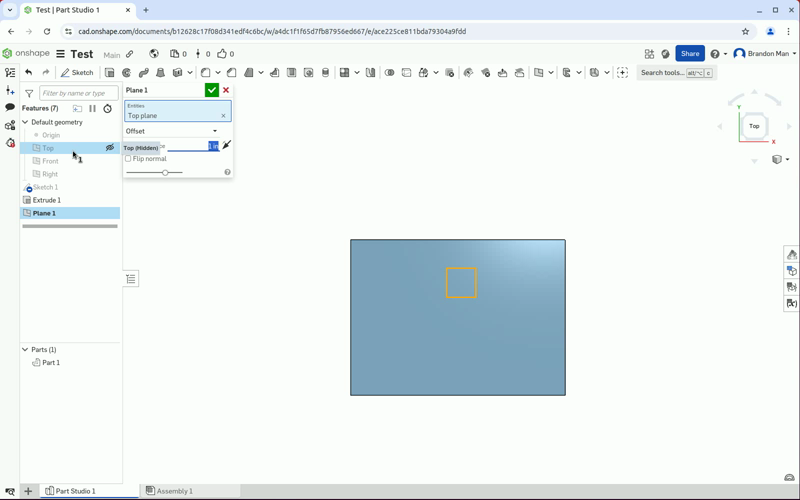
text(1.202)
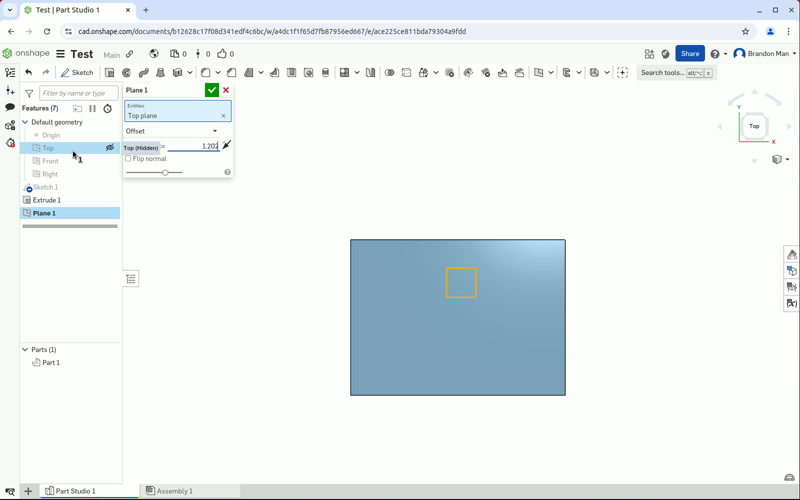
key(enter, 2)
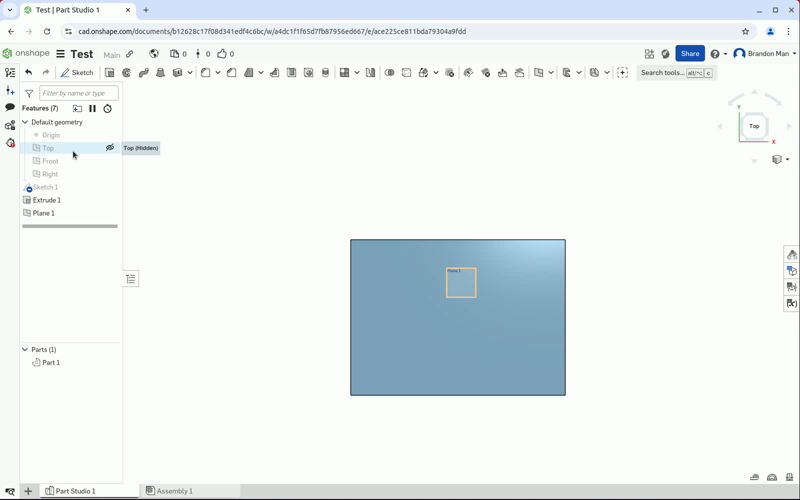
key(shift+s)
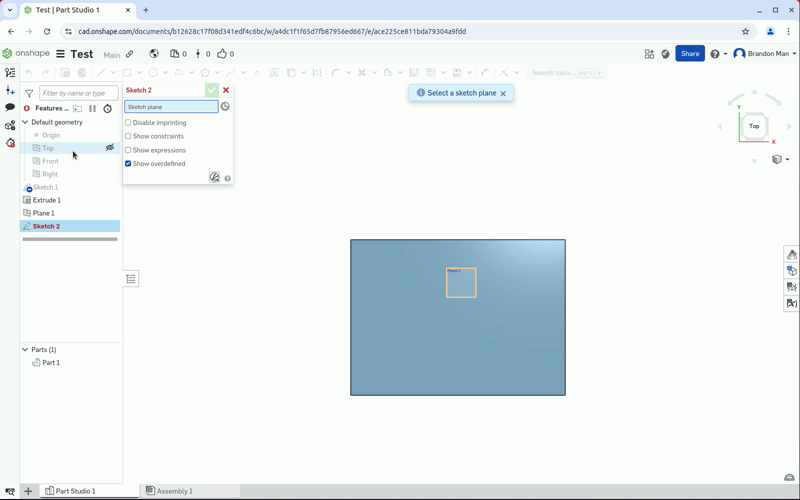
mouse_move(73, 215)
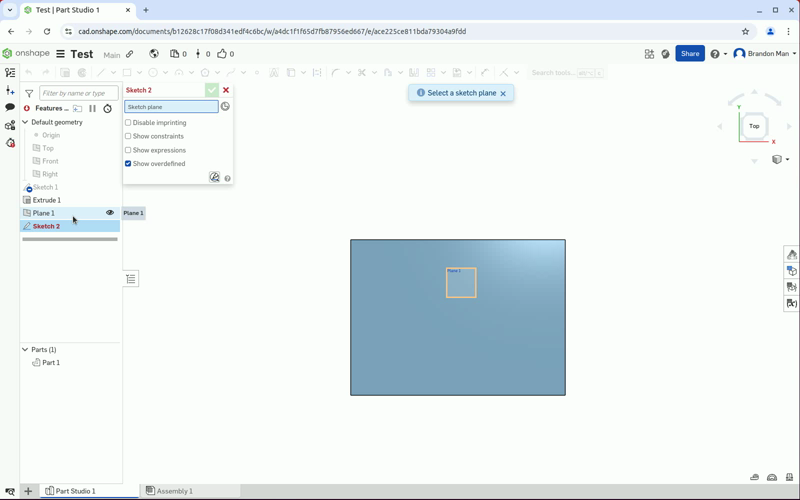
click(73, 215)
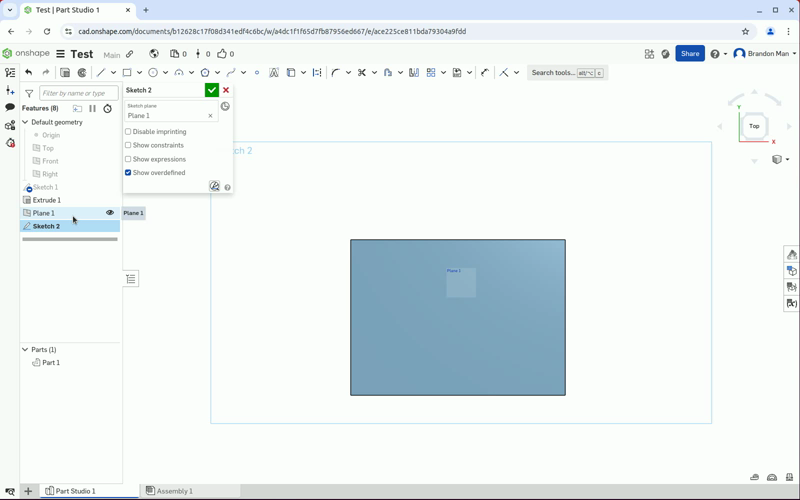
mouse_move(73, 352)
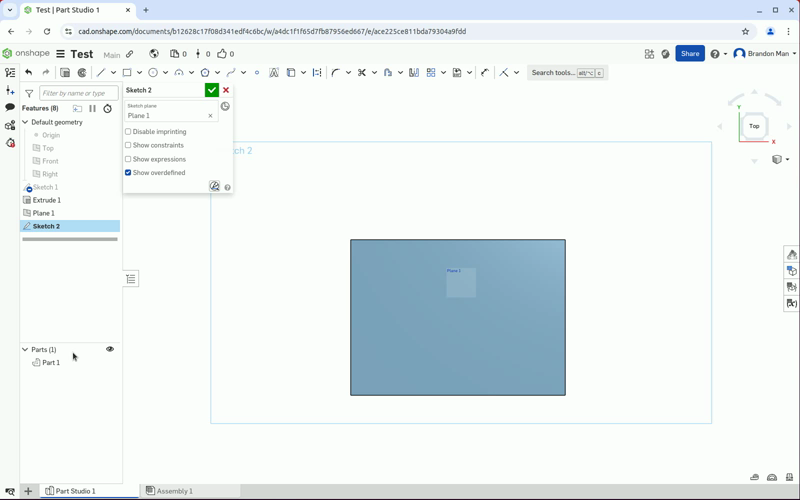
key(y)
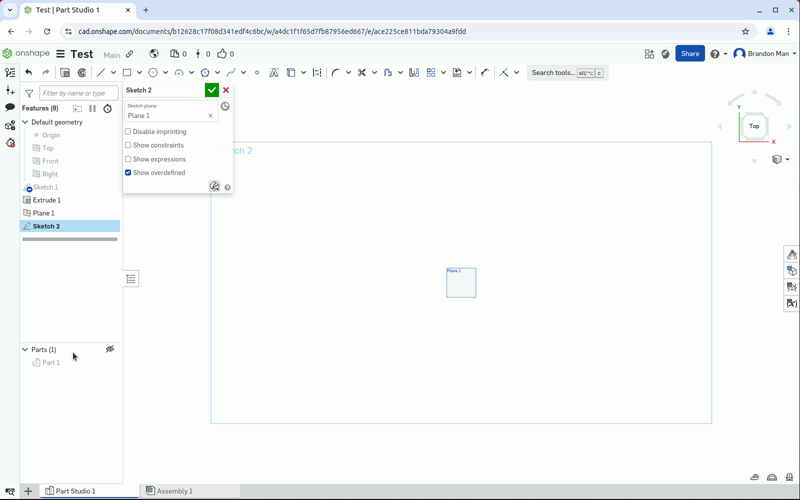
key(l)
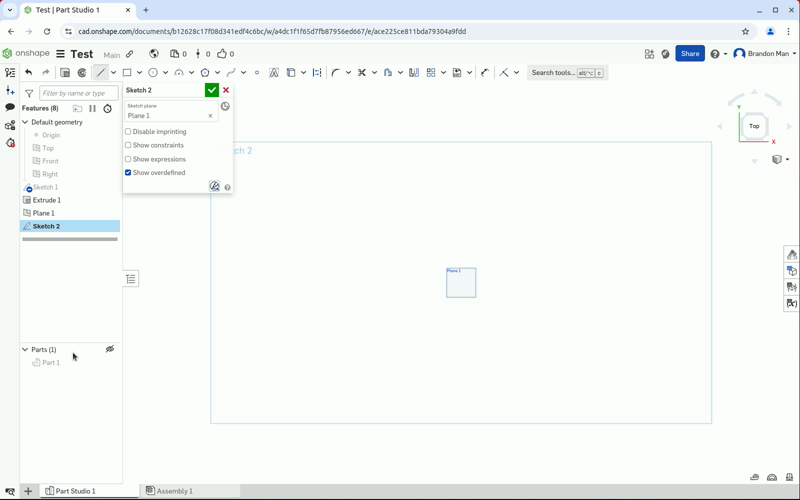
key_down(shift)
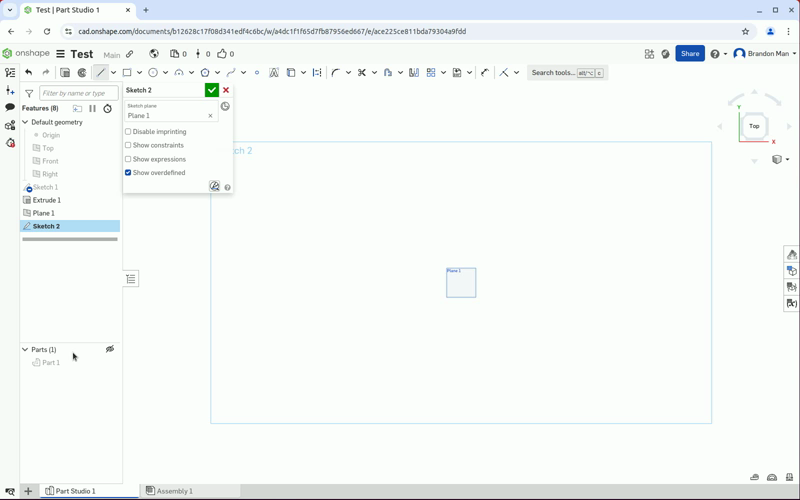
mouse_move(356, 389)
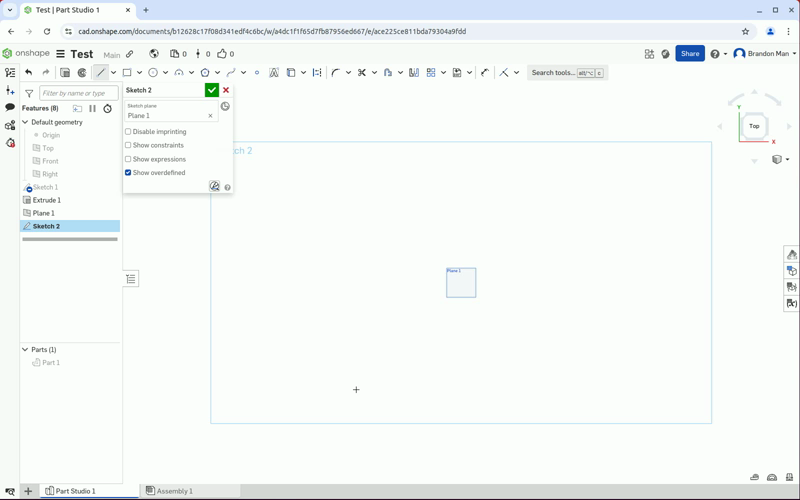
click(356, 389)
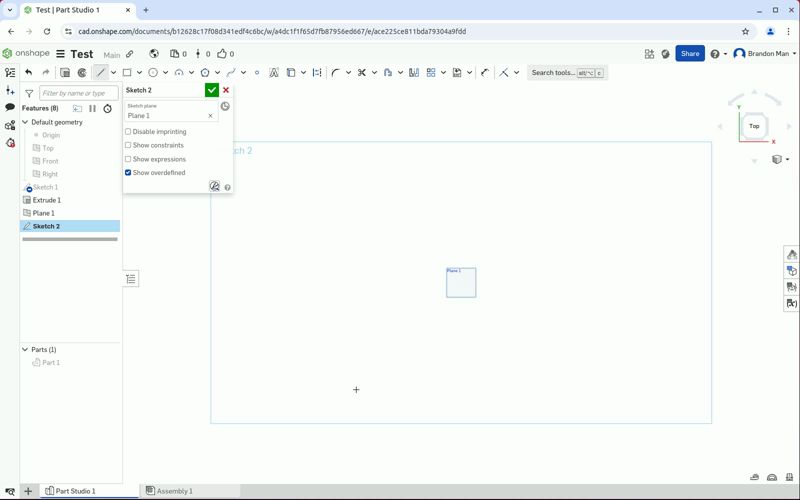
key_up(shift)
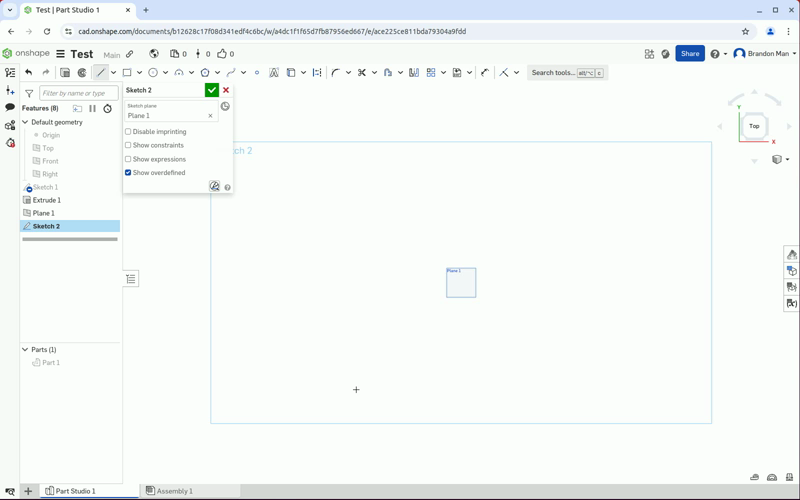
key_down(shift)
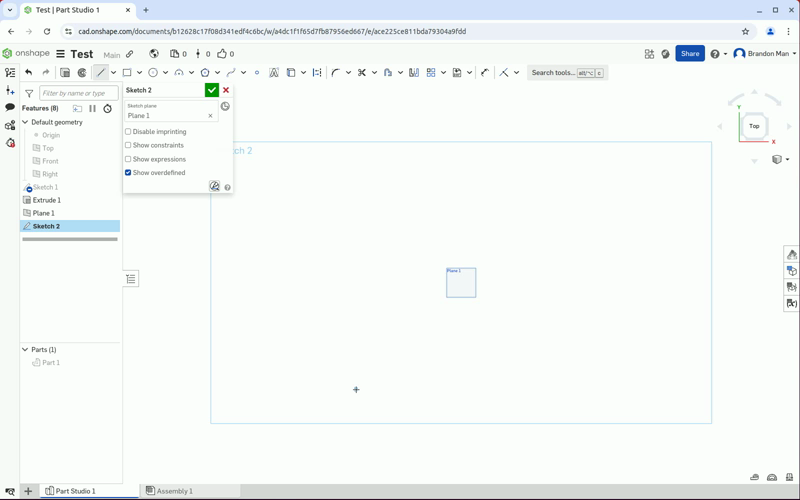
mouse_move(558, 389)
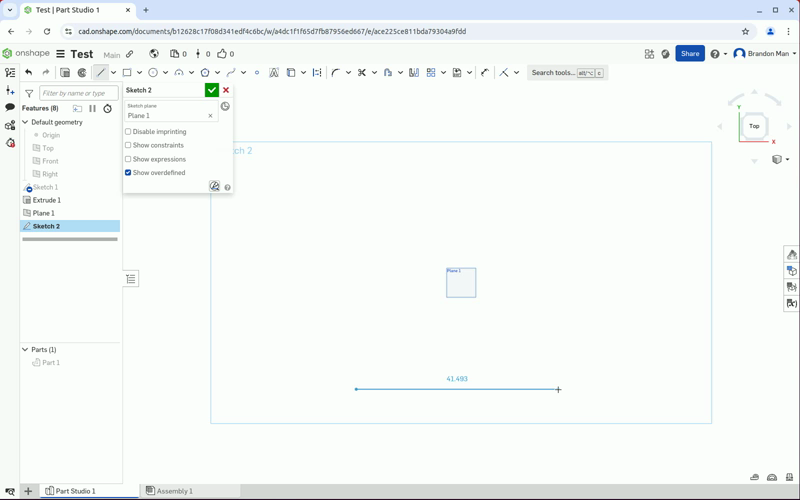
click(558, 389)
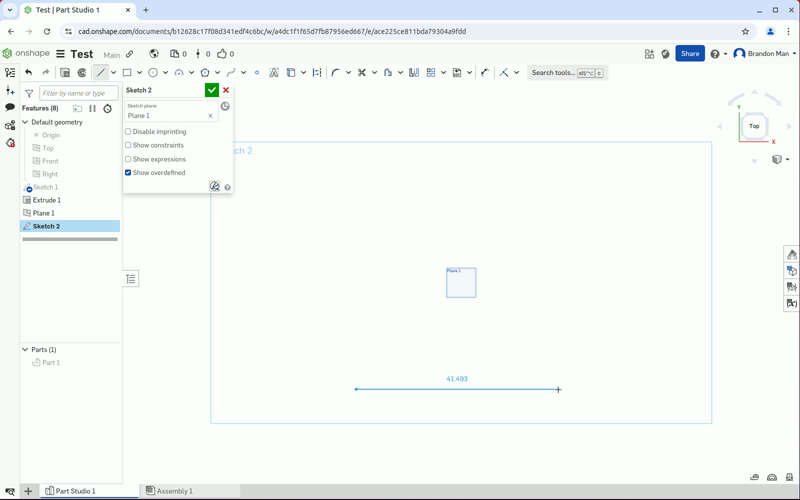
key_up(shift)
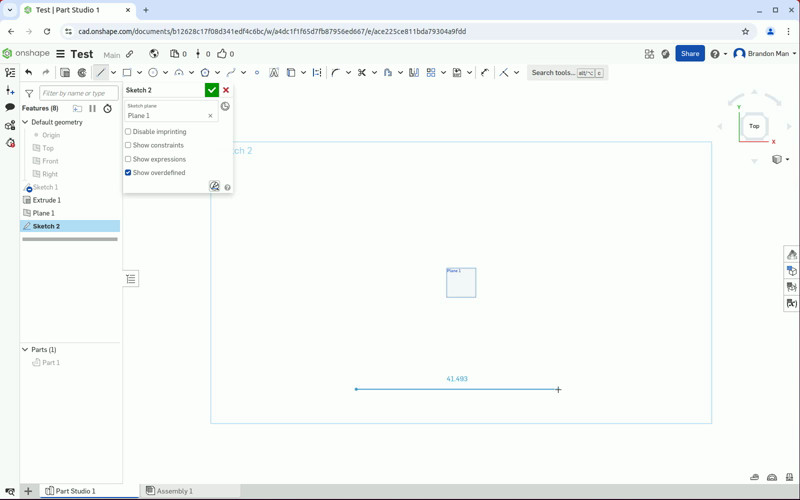
key_down(shift)
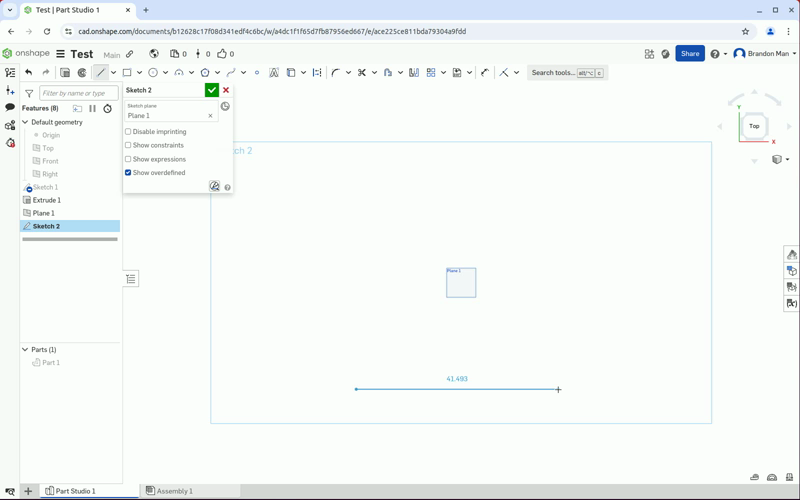
mouse_move(558, 245)
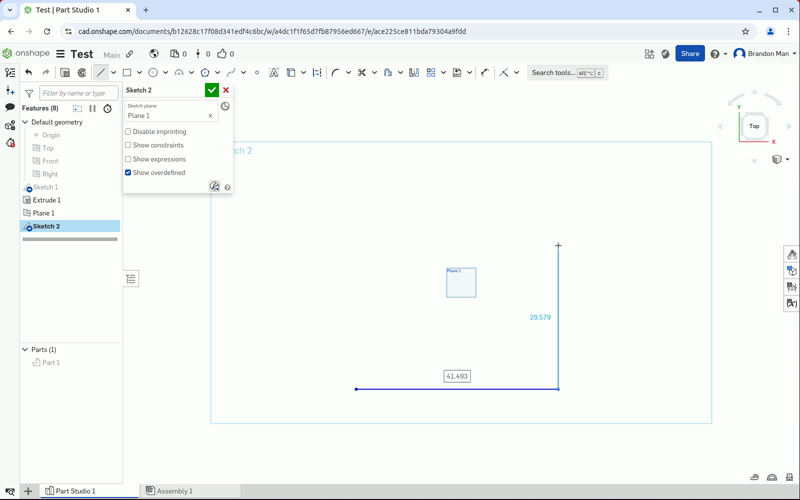
click(558, 245)
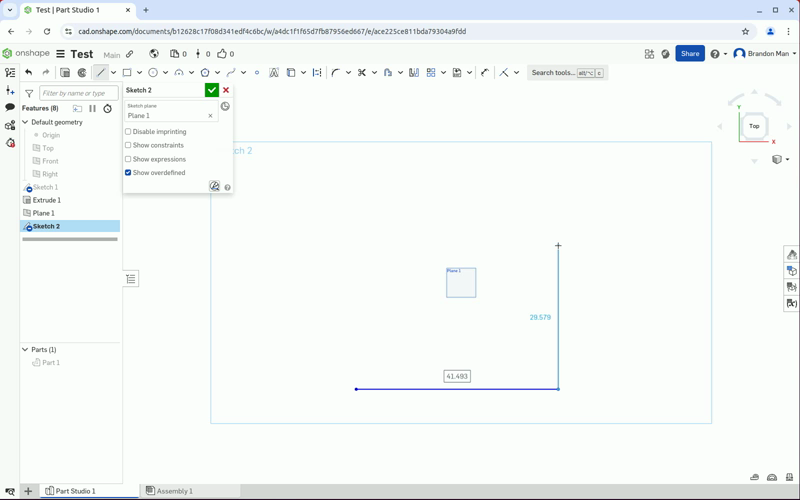
key_up(shift)
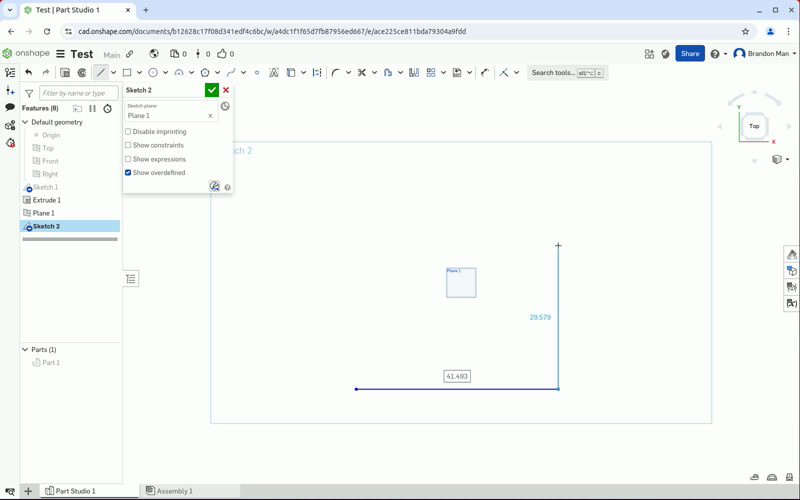
key_down(shift)
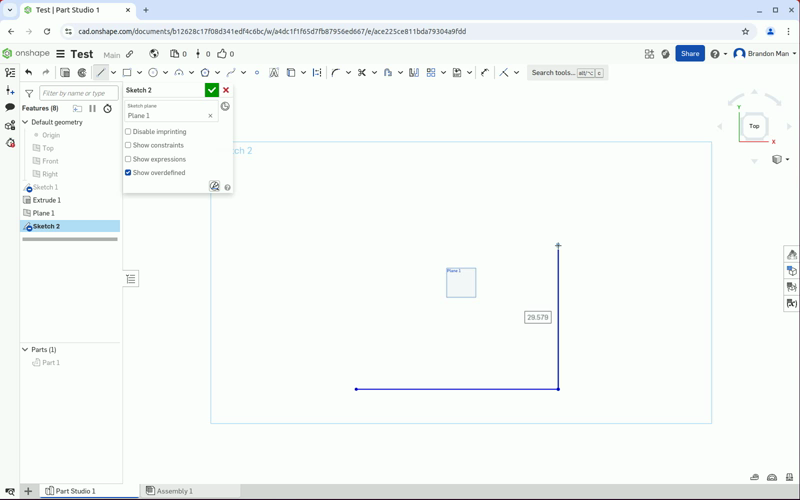
mouse_move(356, 245)
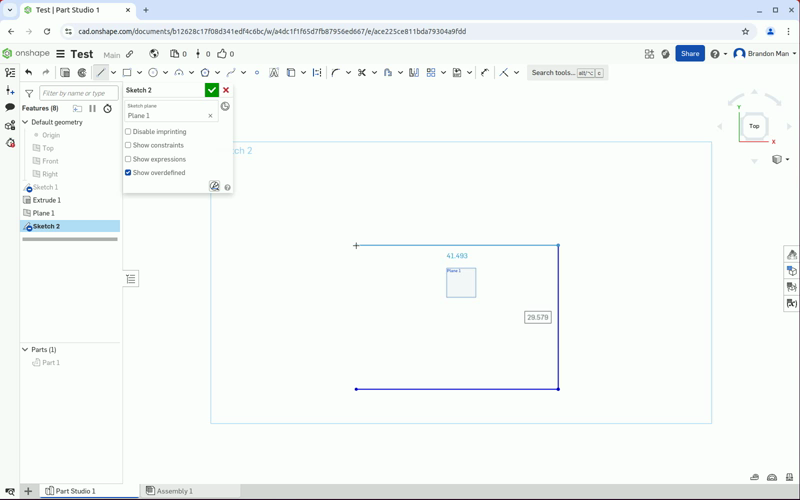
click(356, 245)
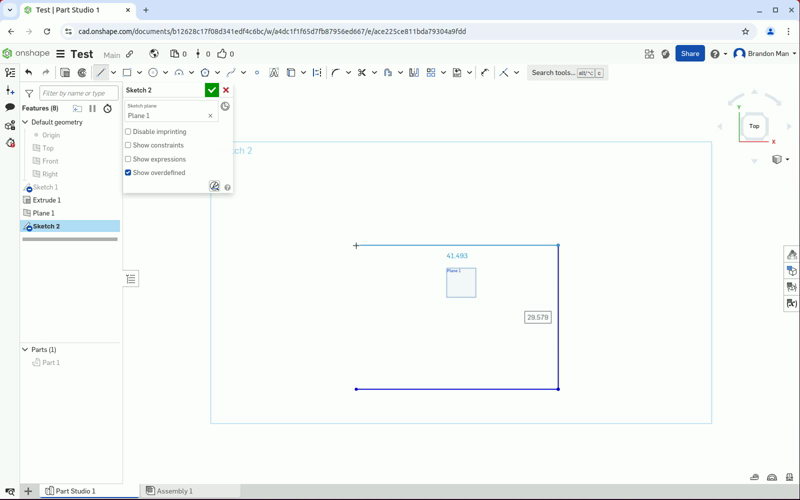
key_up(shift)
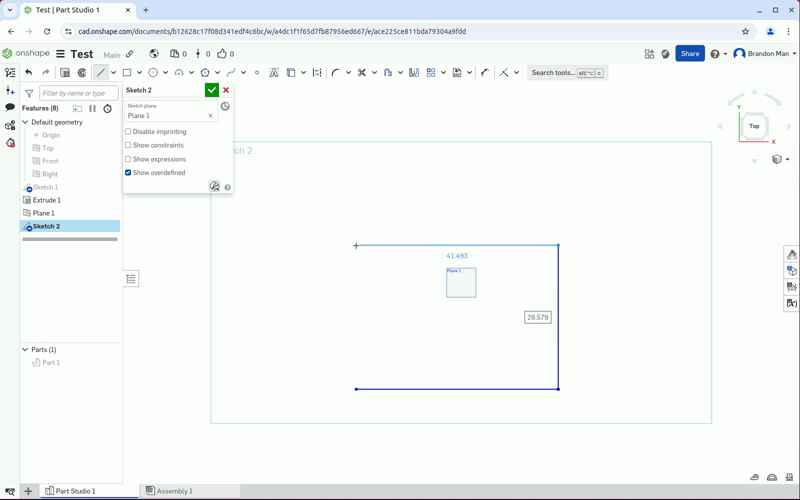
key_down(shift)
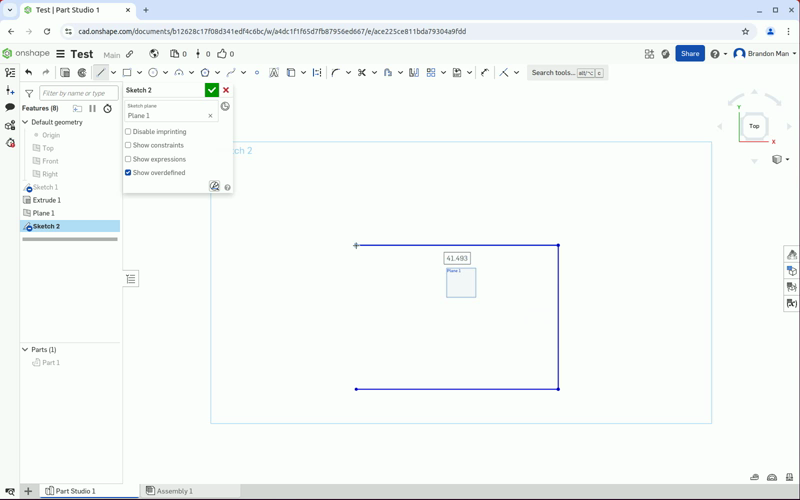
mouse_move(356, 389)
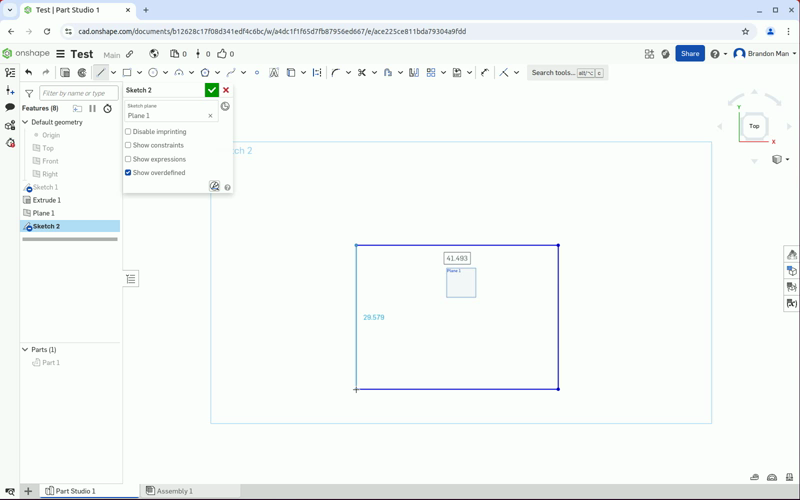
key_up(shift)
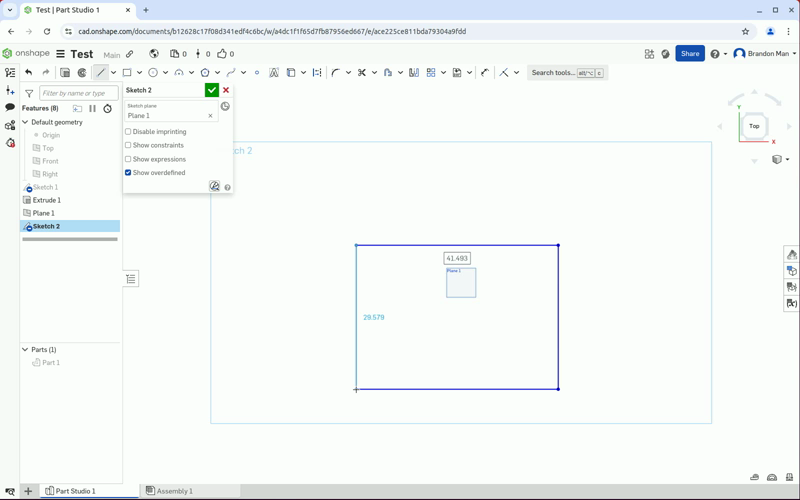
click(356, 389)
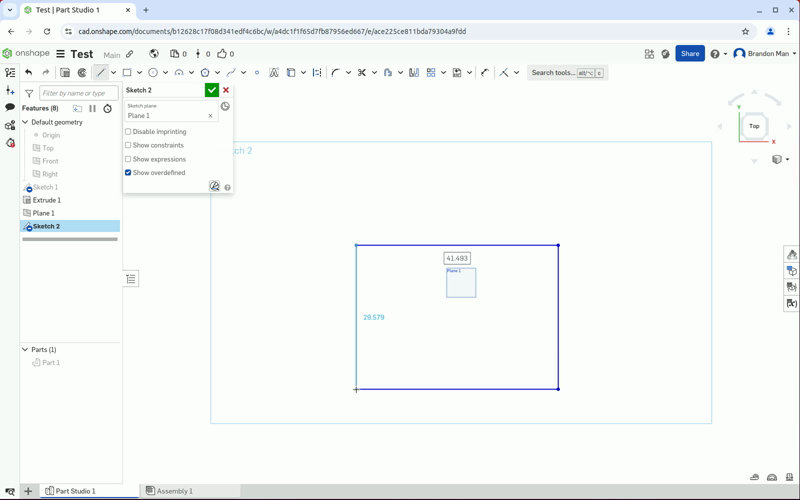
key(esc)
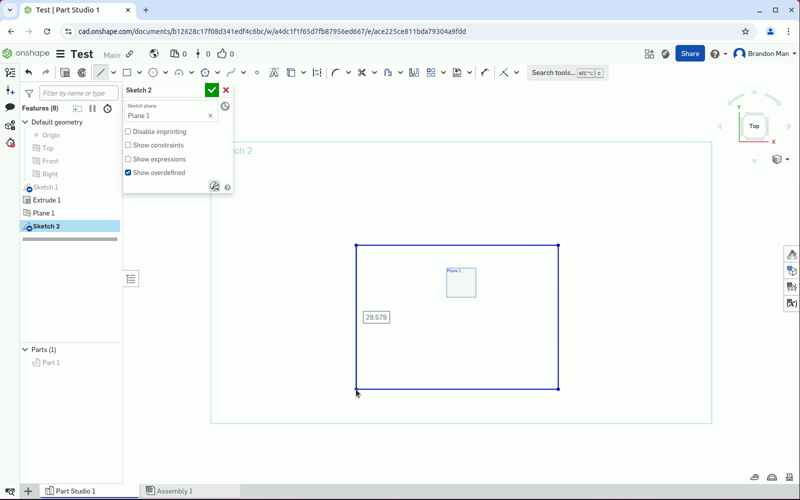
mouse_move(445, 352)
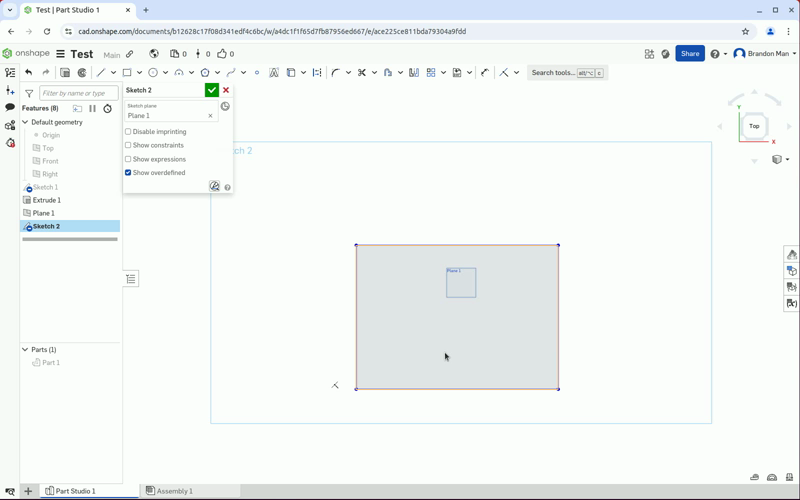
click(445, 352)
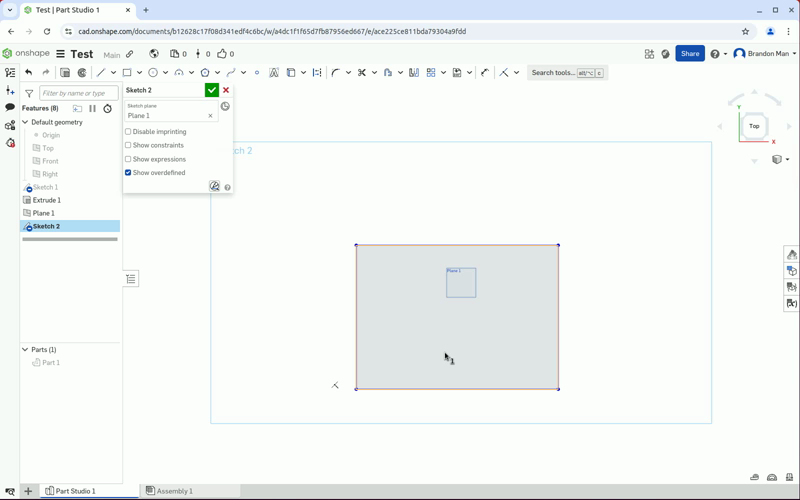
mouse_move(73, 352)
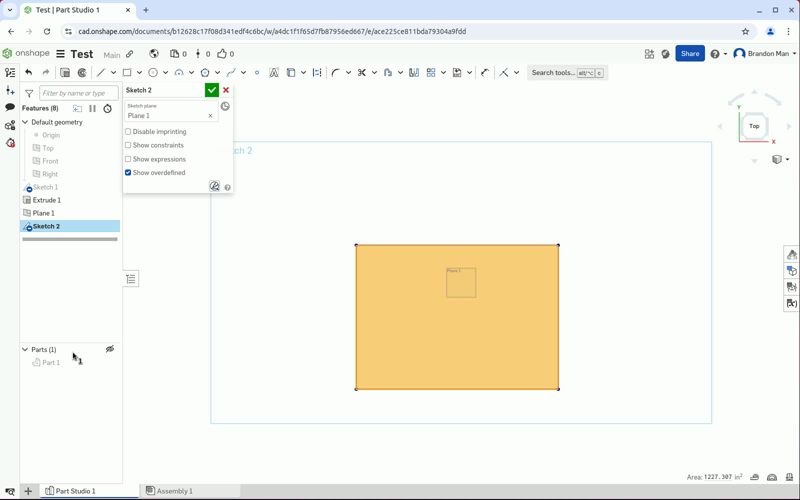
key(shift+y)
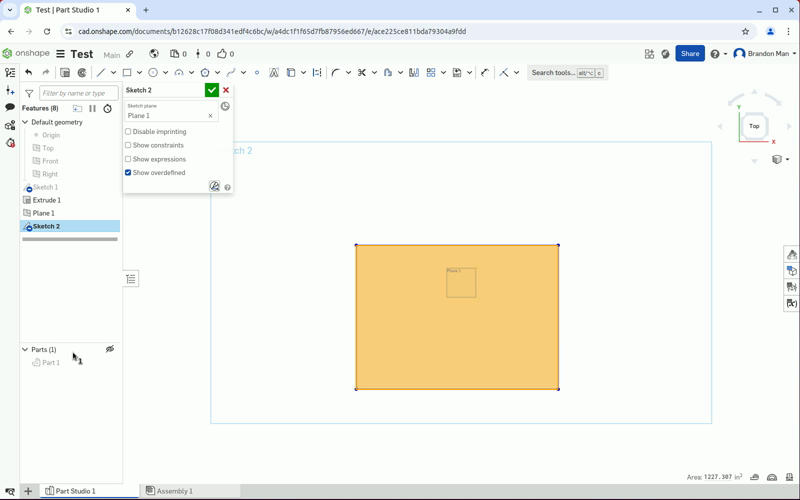
key(shift+e)
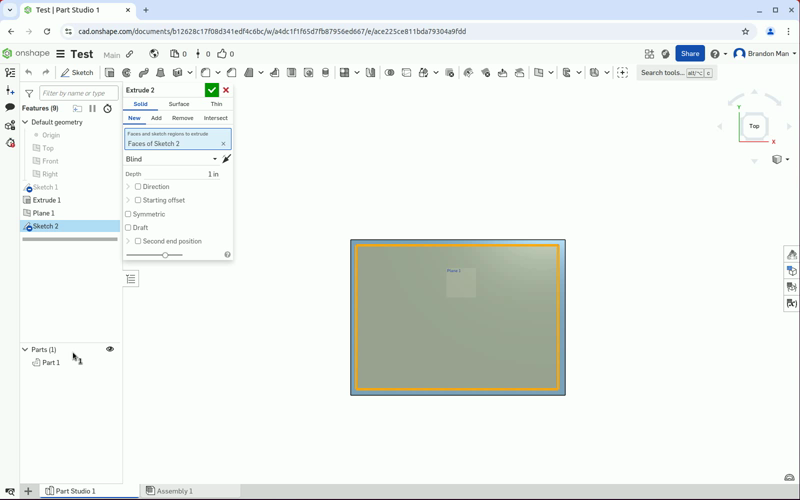
mouse_move(143, 106)
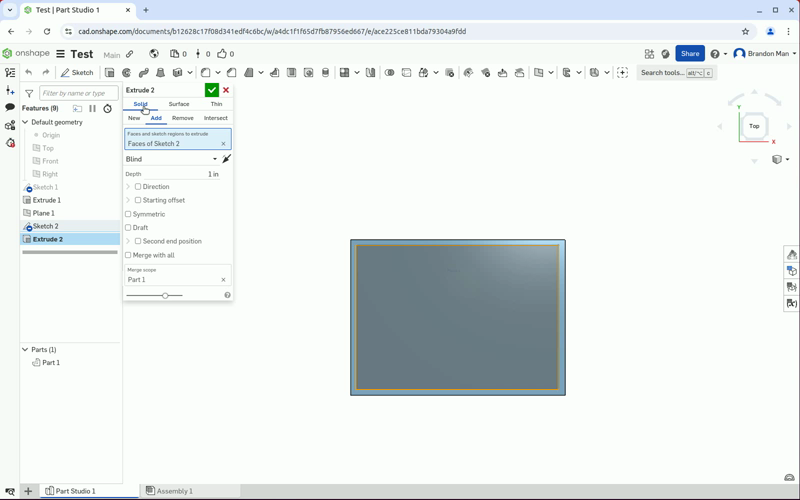
click(143, 106)
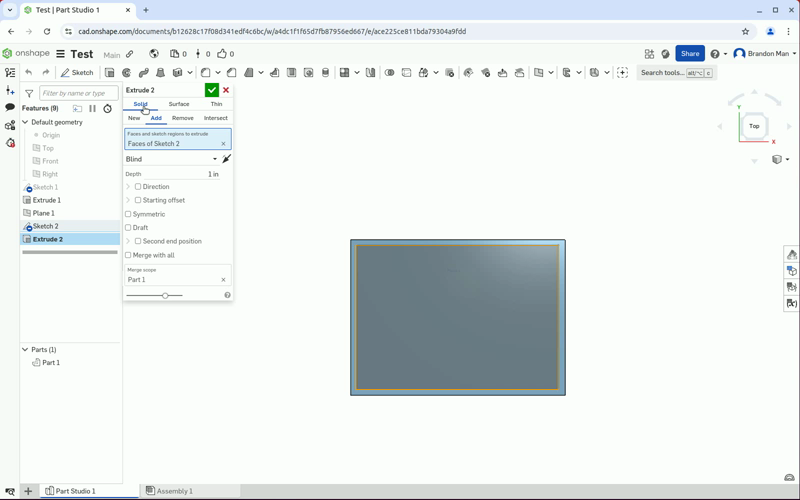
mouse_move(137, 120)
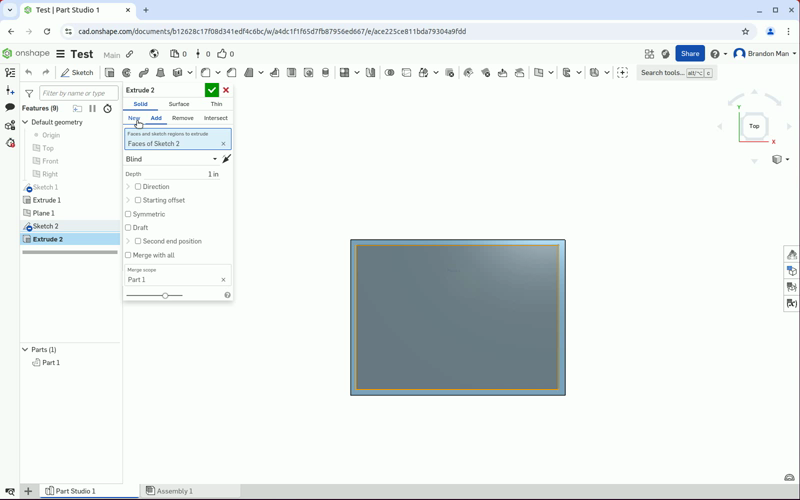
click(137, 120)
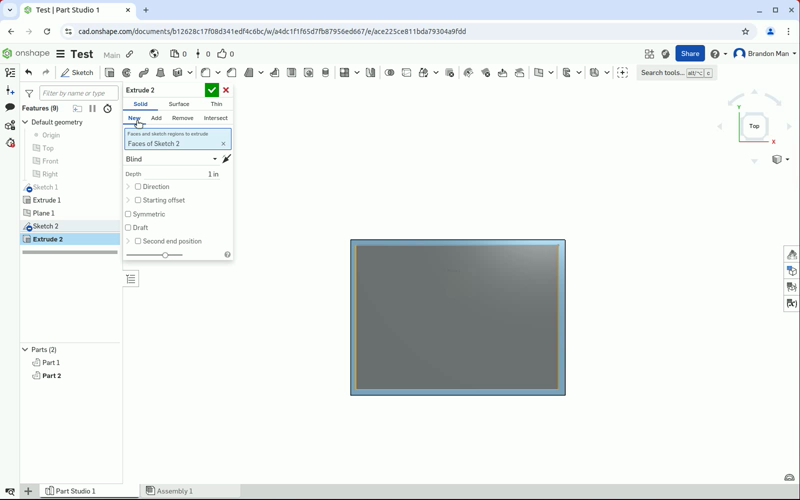
key(tab, 4)
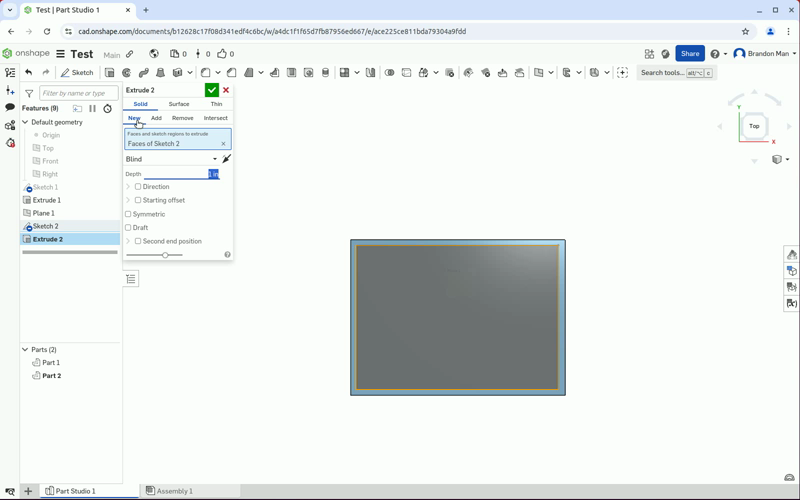
text(0.722)
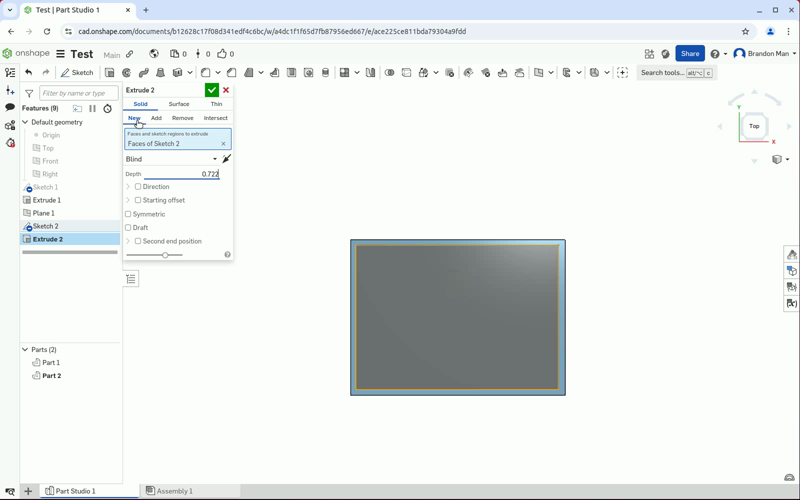
key(enter)
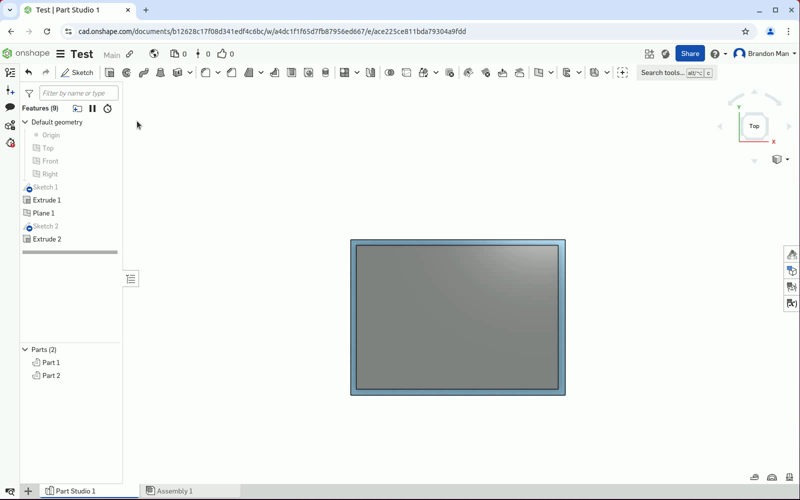
key(shift+h)
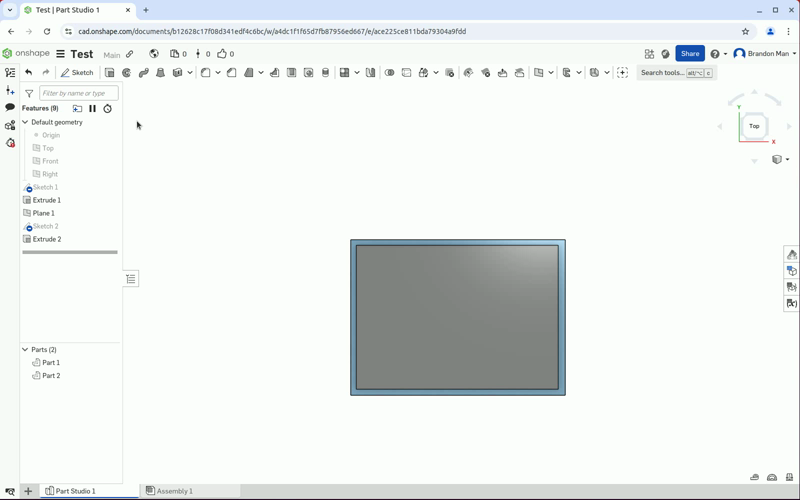
key(shift+h)
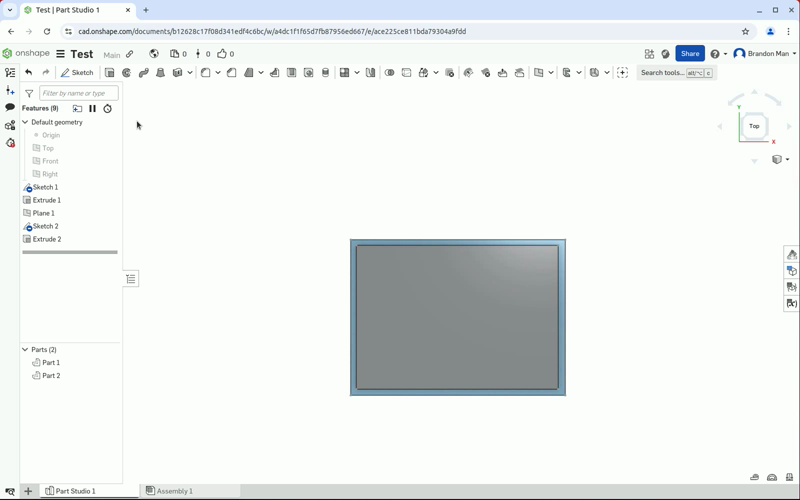
key(shift+7)
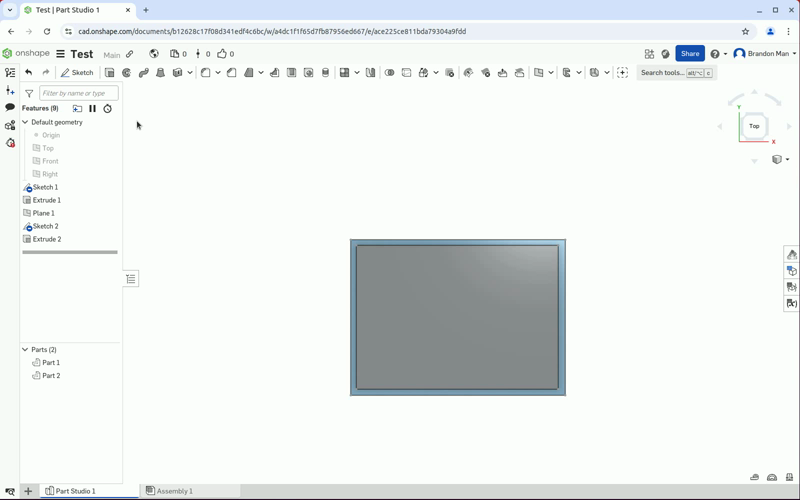
key(up, 3)
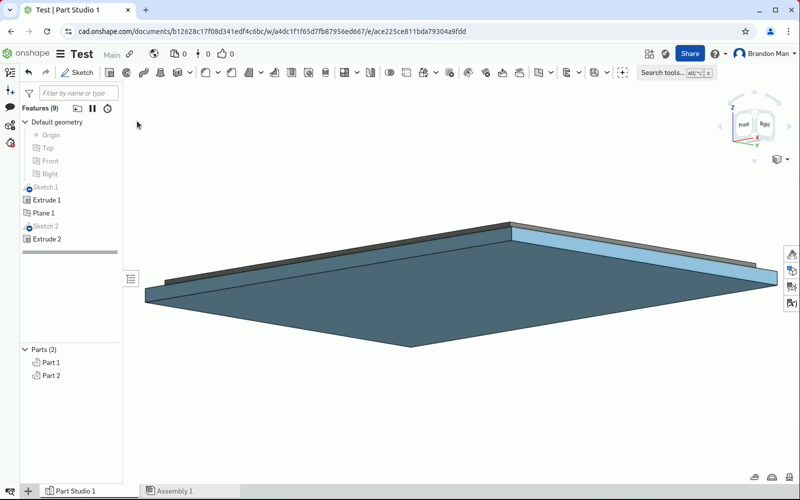
key(left, 3)
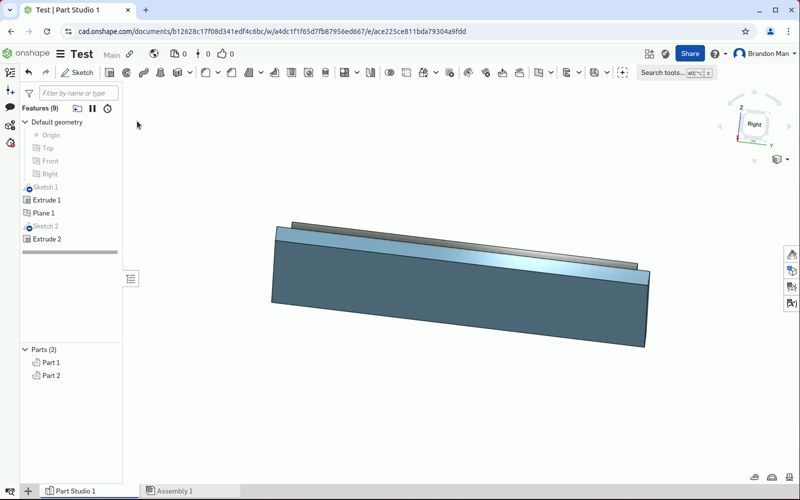
key(right, 3)
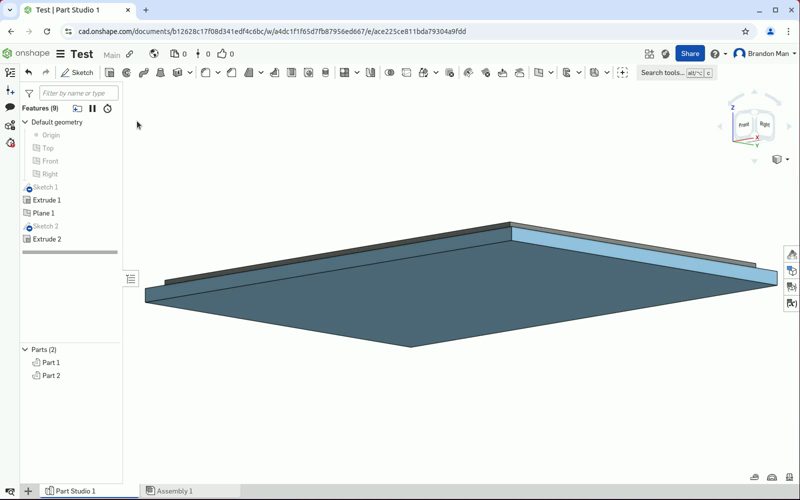
key(down, 3)
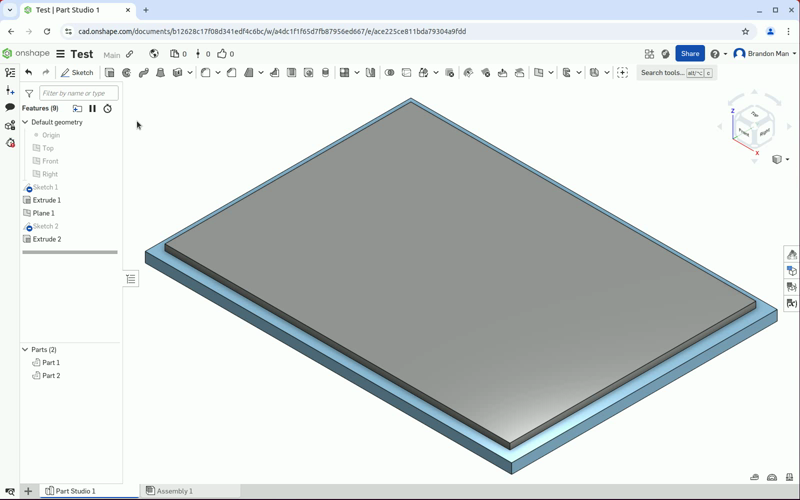
mouse_move(73, 189)
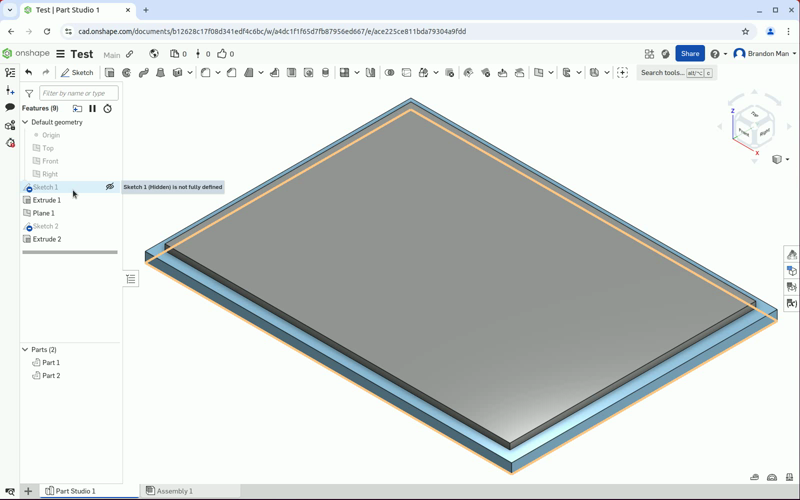
click(73, 189)